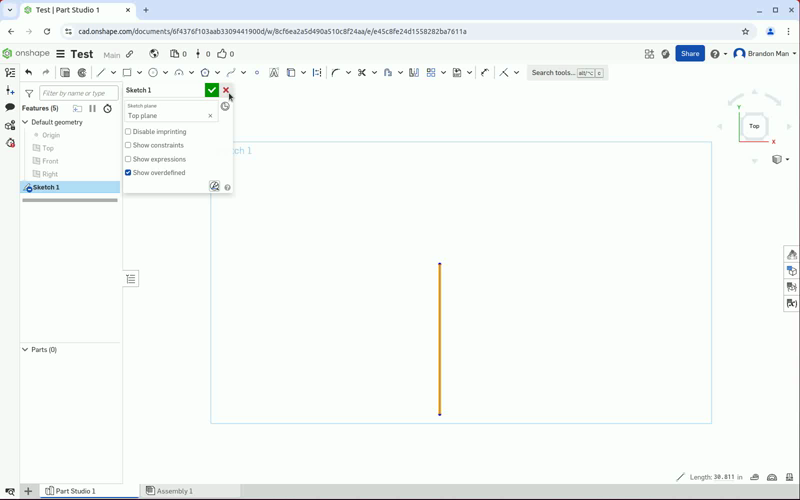
key(shift+h)
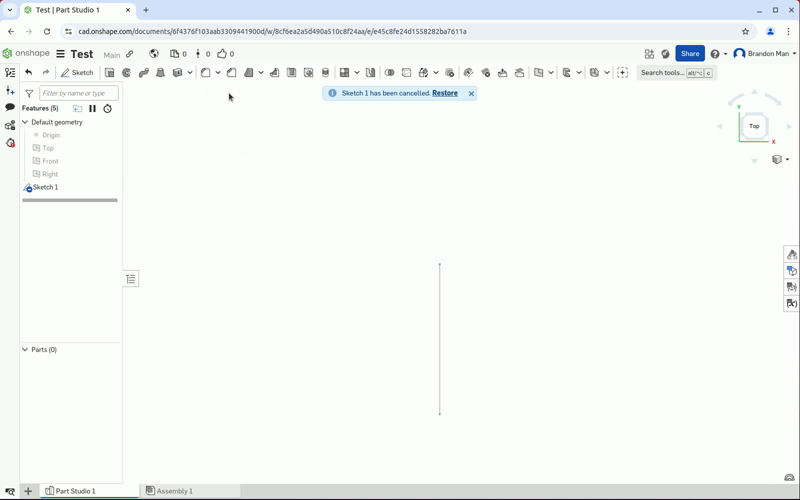
key(shift+s)
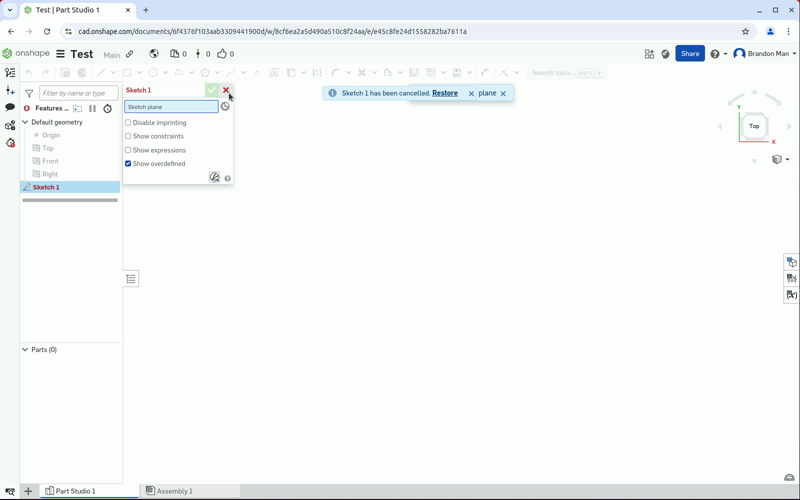
mouse_move(73, 150)
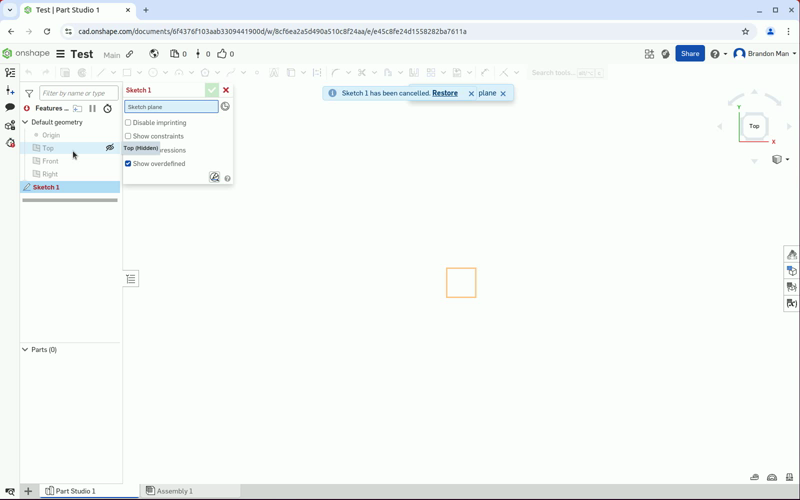
click(73, 150)
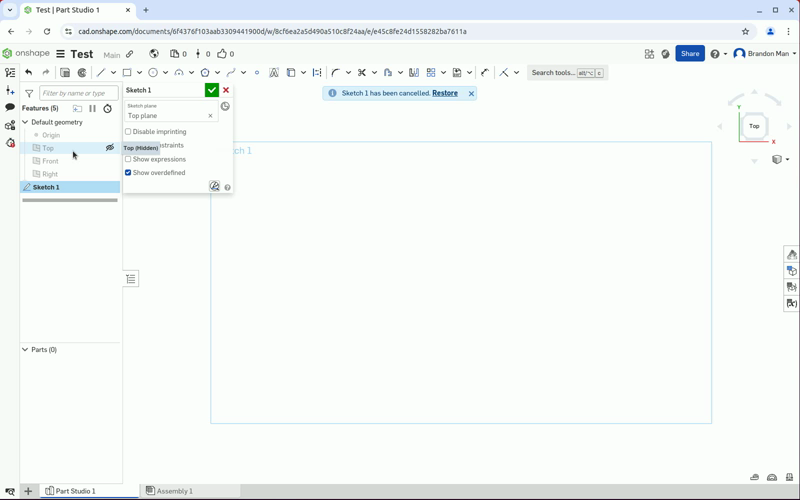
mouse_move(73, 352)
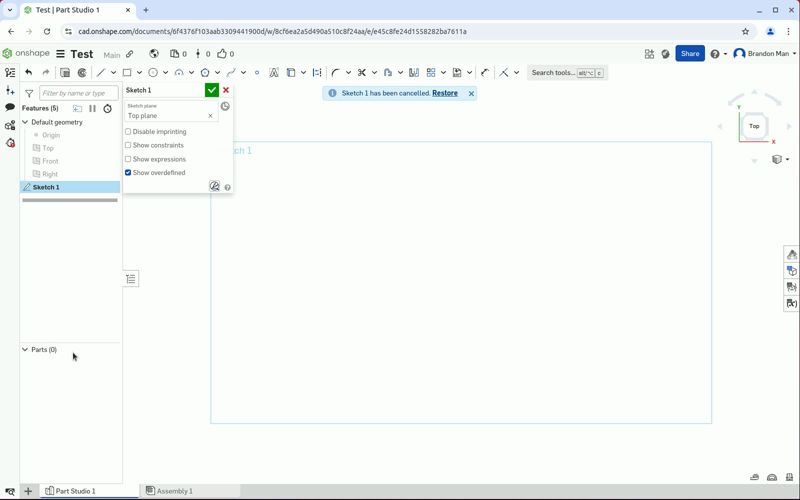
key(y)
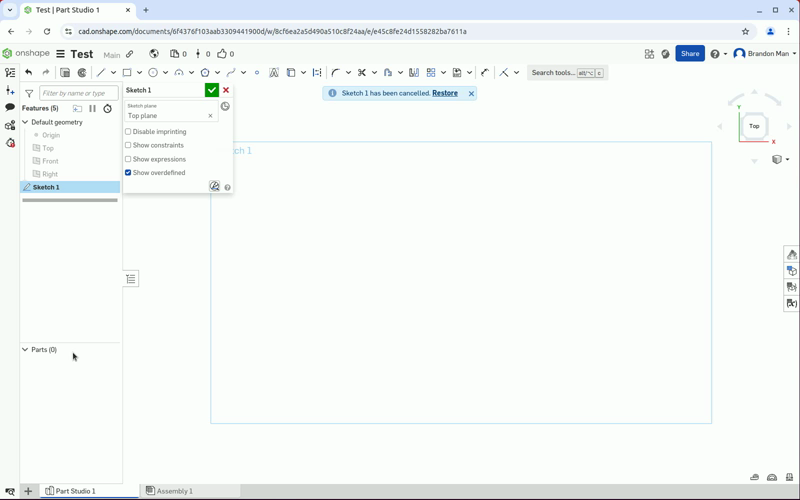
key(l)
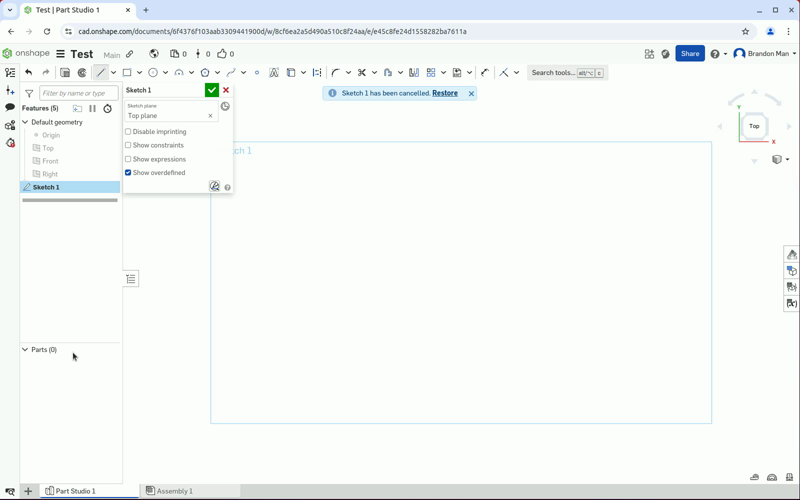
key_down(shift)
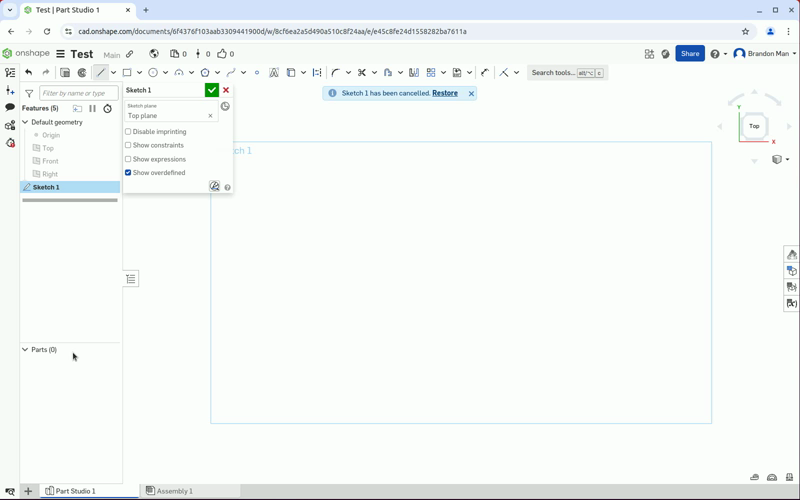
mouse_move(372, 212)
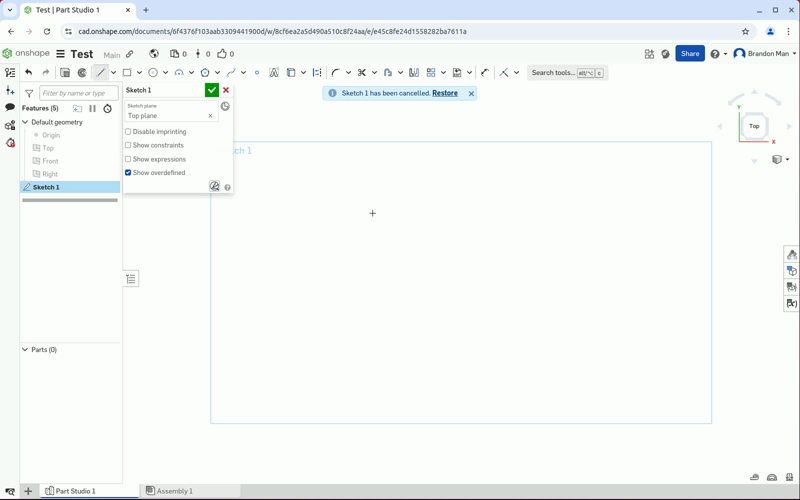
click(372, 212)
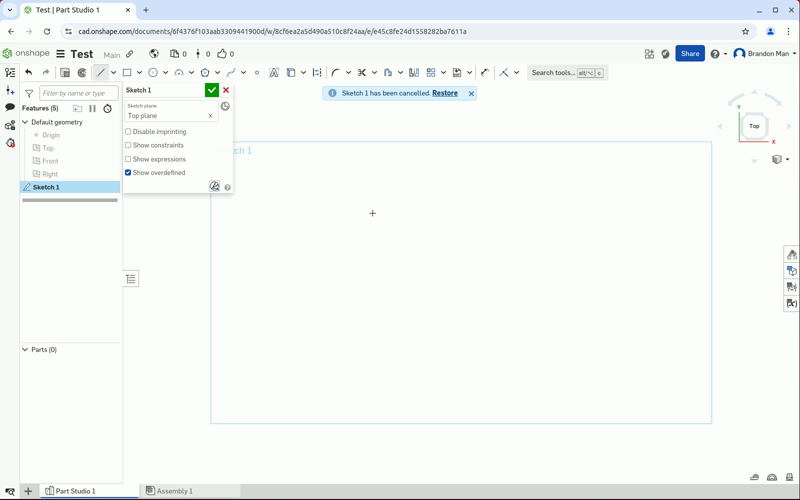
key_up(shift)
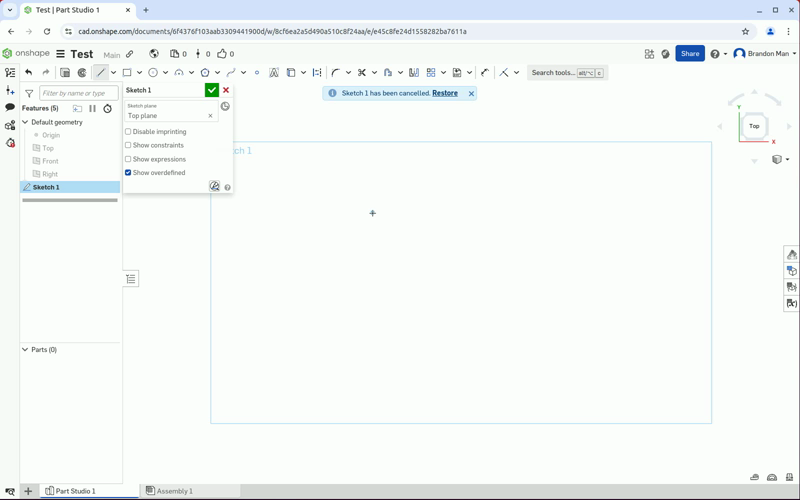
key_down(shift)
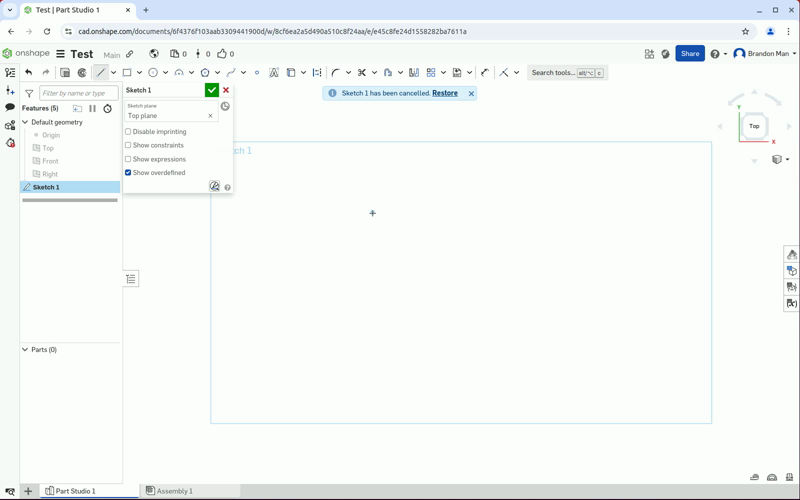
mouse_move(402, 212)
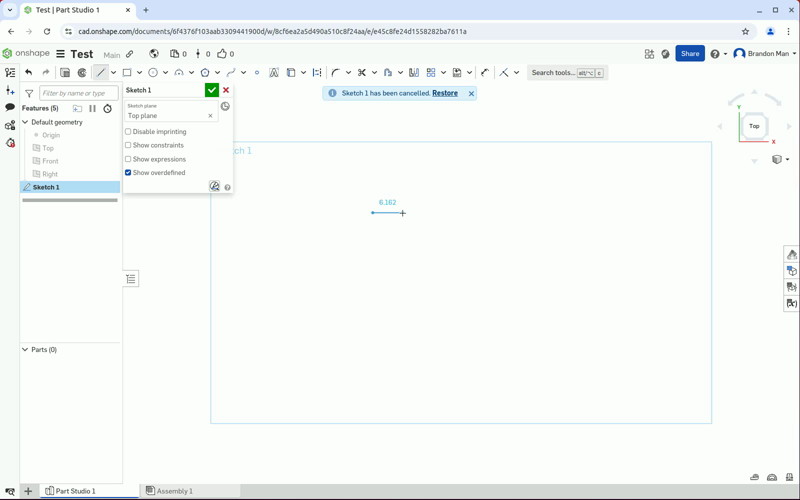
mouse_move(391, 227)
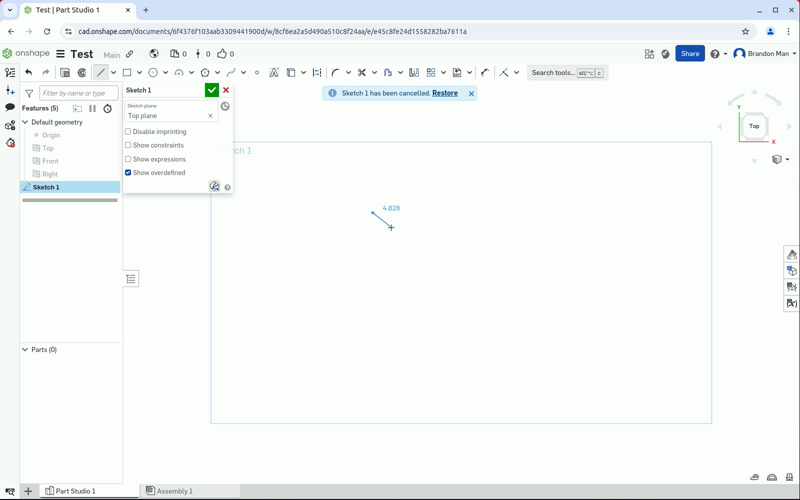
click(391, 227)
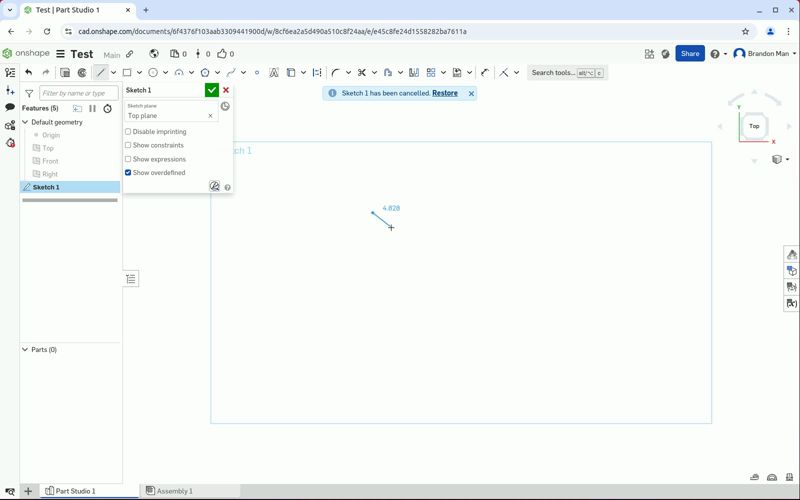
key_up(shift)
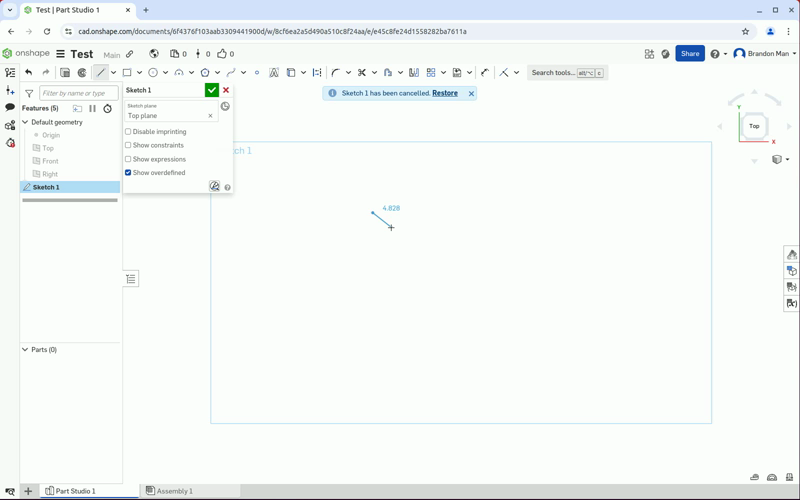
key(esc)
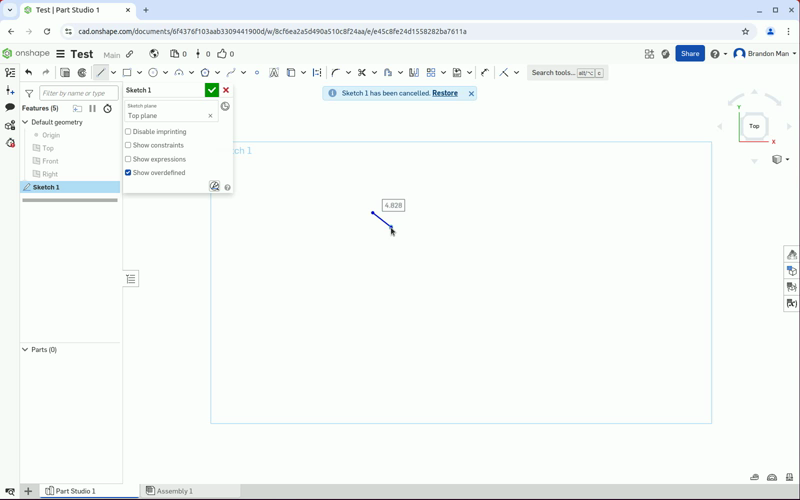
key(a)
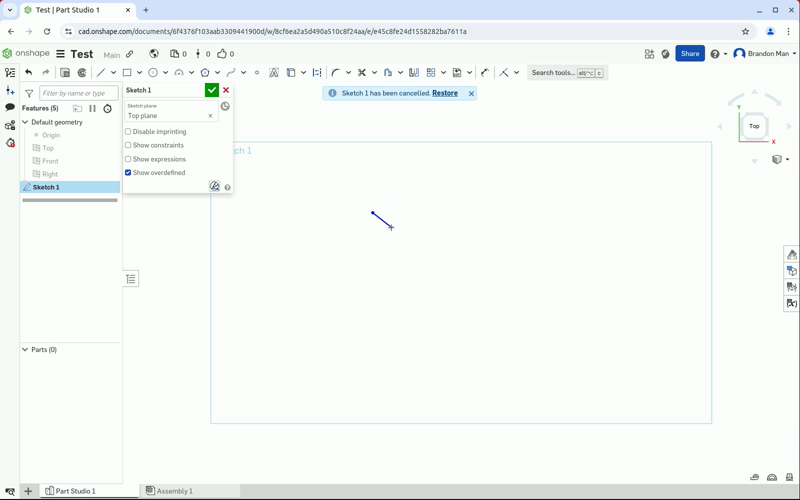
mouse_move(391, 227)
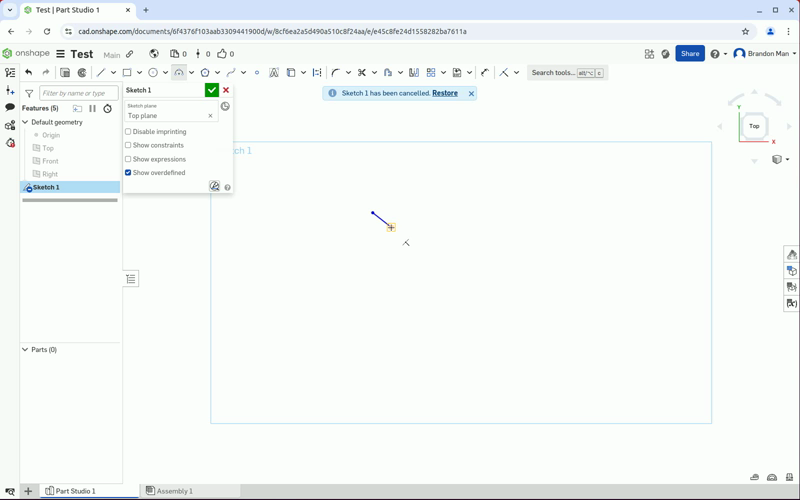
click(391, 227)
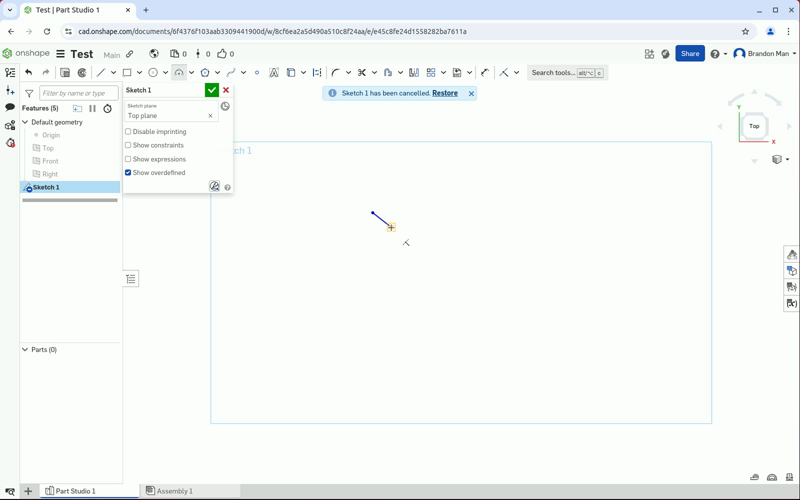
key_down(shift)
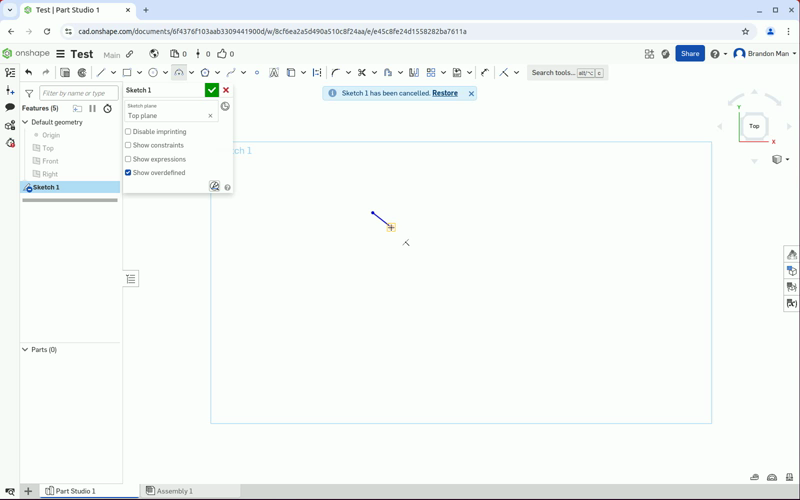
mouse_move(529, 227)
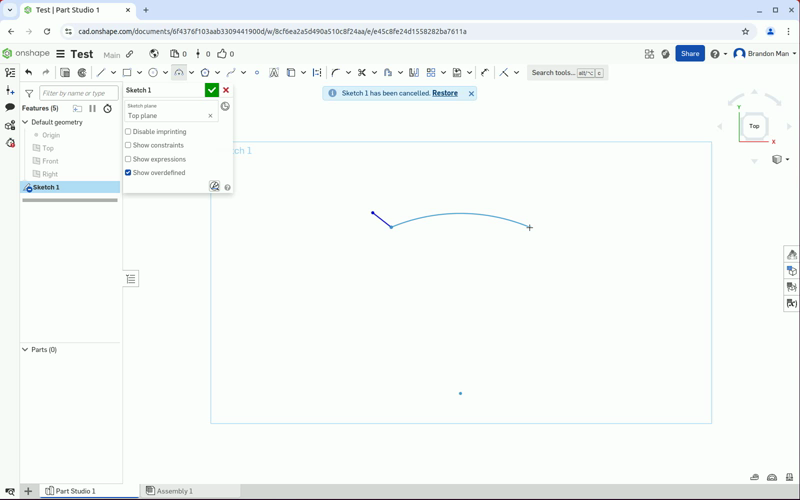
click(529, 227)
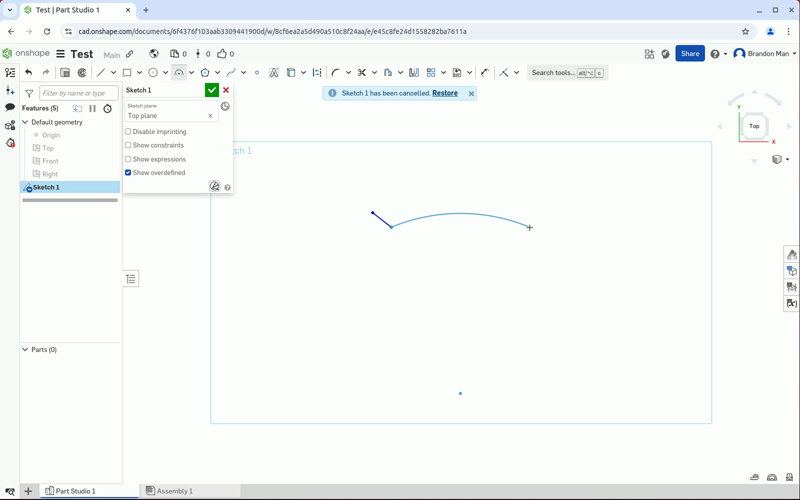
mouse_move(460, 194)
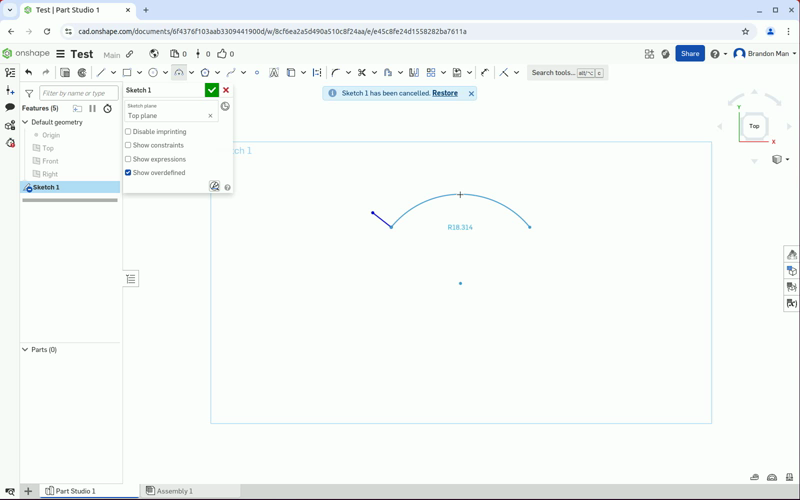
click(460, 194)
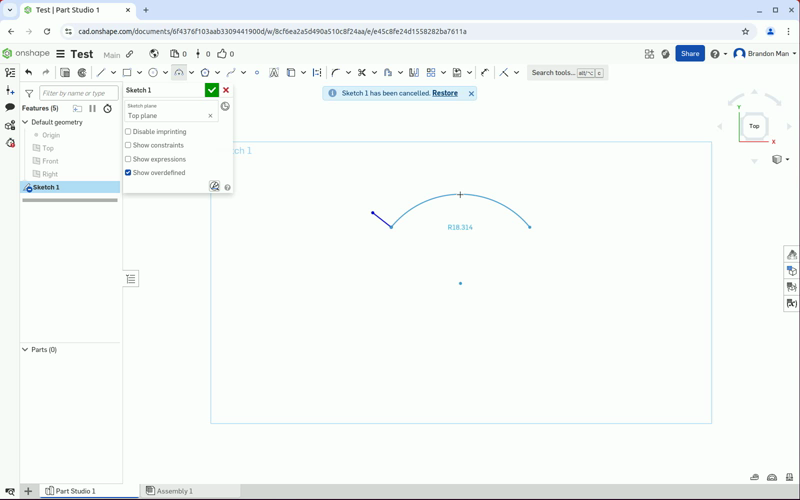
key_up(shift)
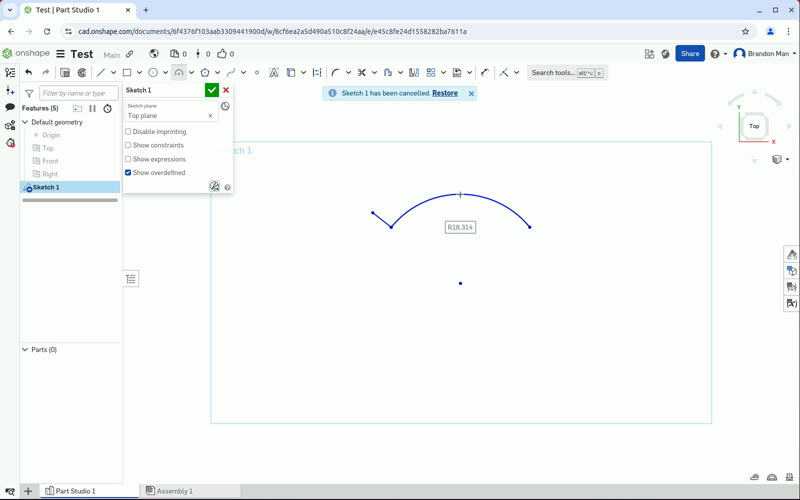
key(esc)
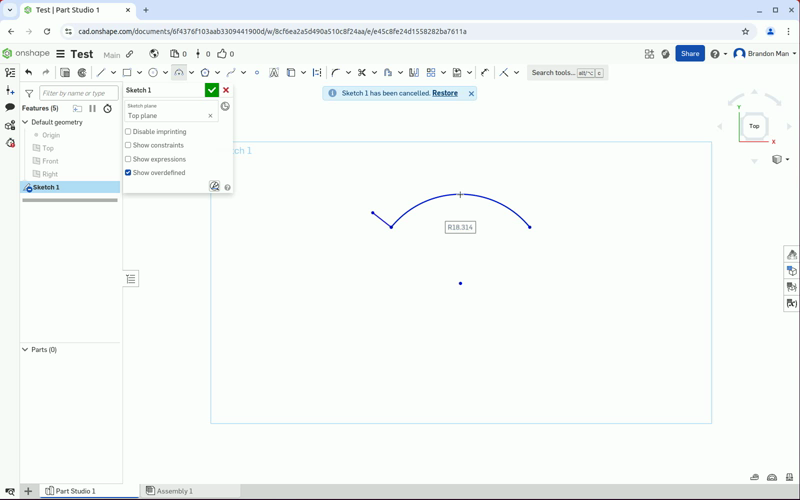
key(l)
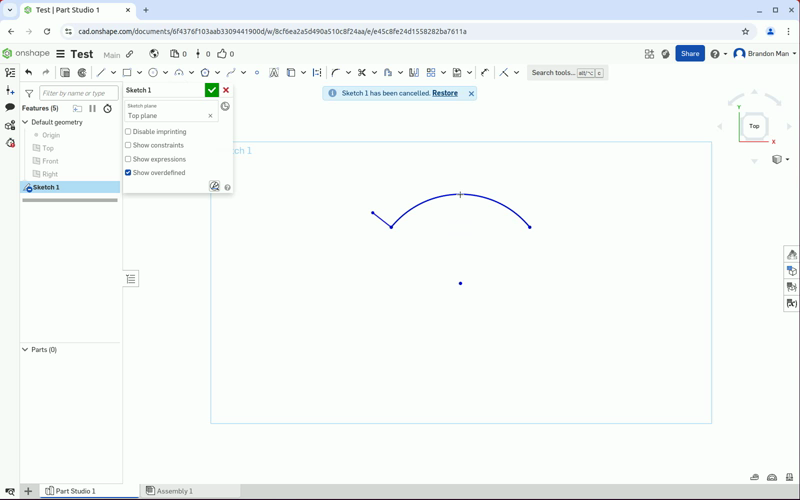
mouse_move(529, 227)
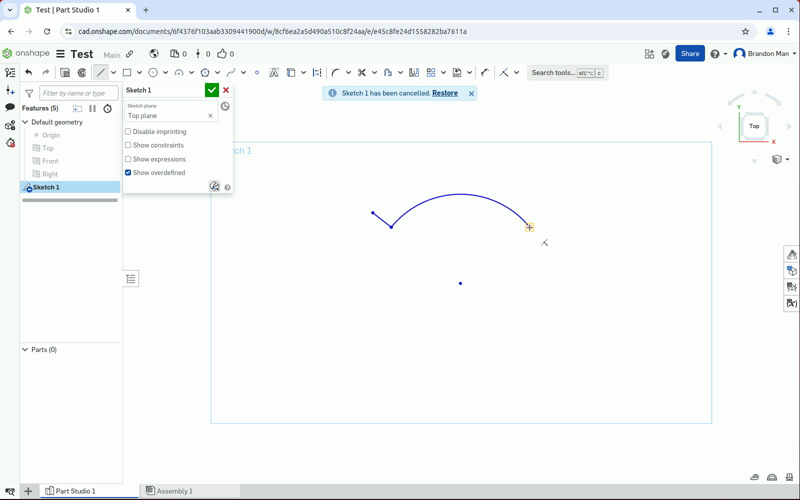
click(529, 227)
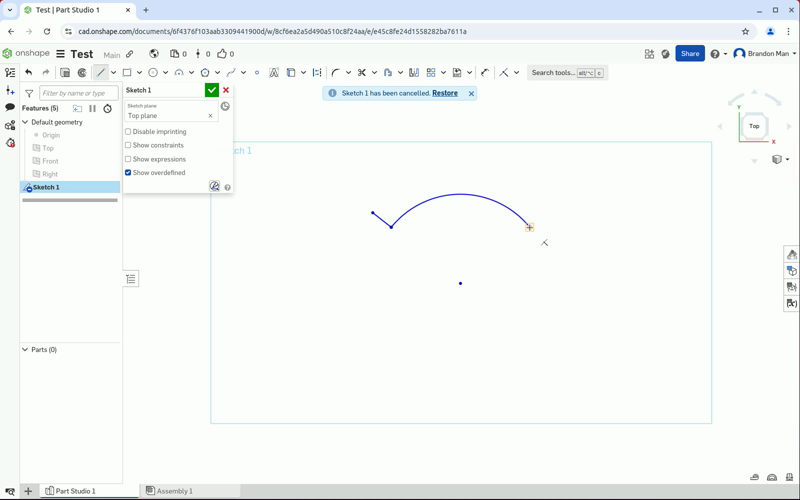
key_down(shift)
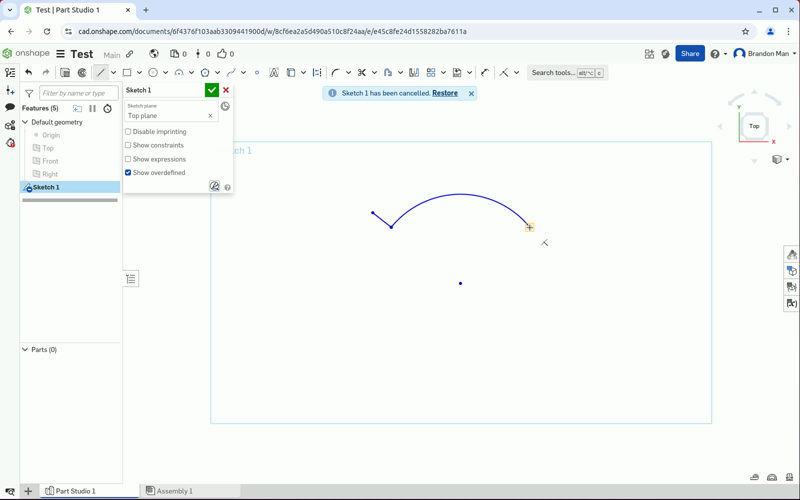
mouse_move(559, 227)
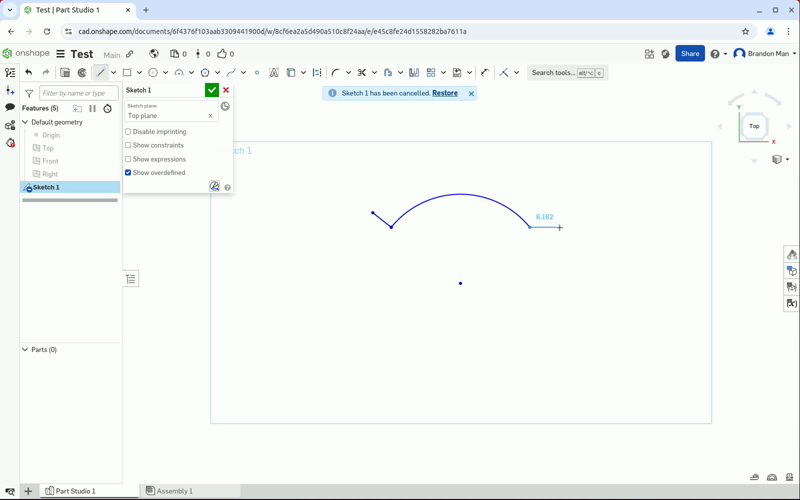
mouse_move(548, 212)
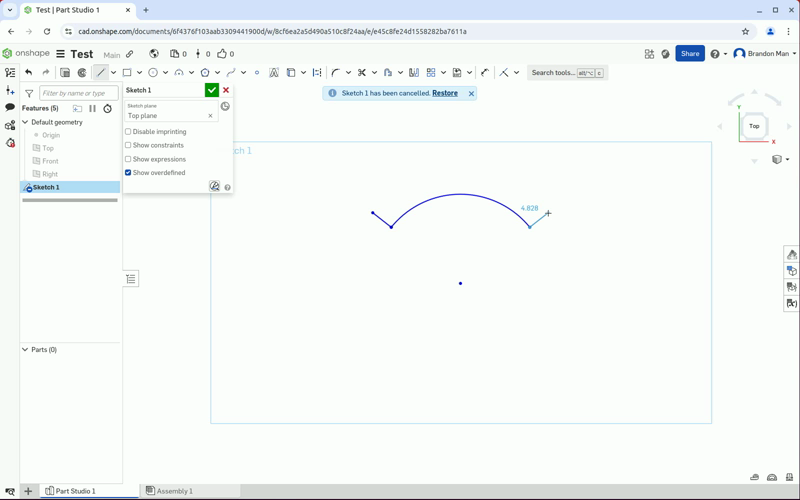
click(548, 212)
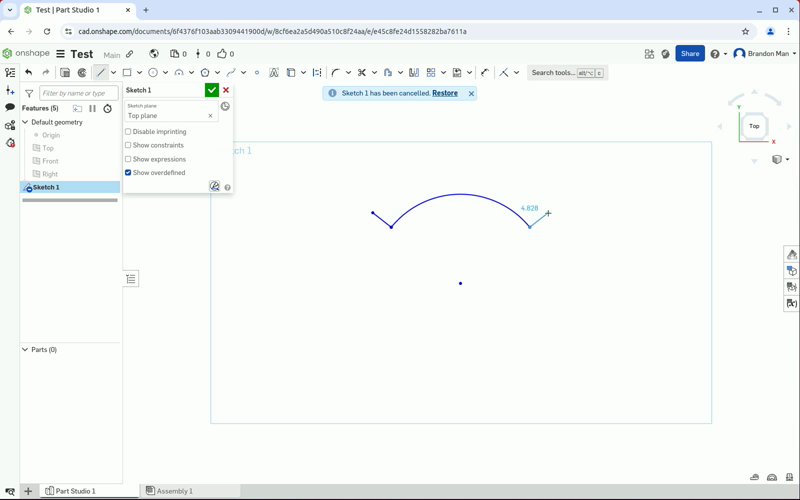
key_up(shift)
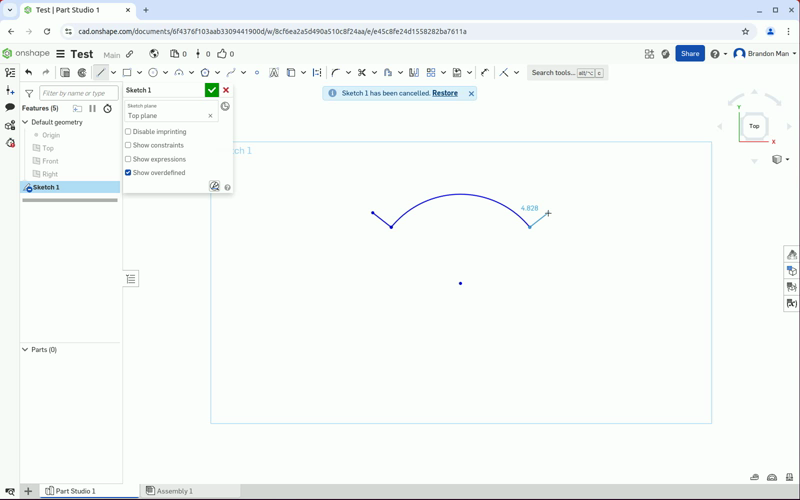
key(esc)
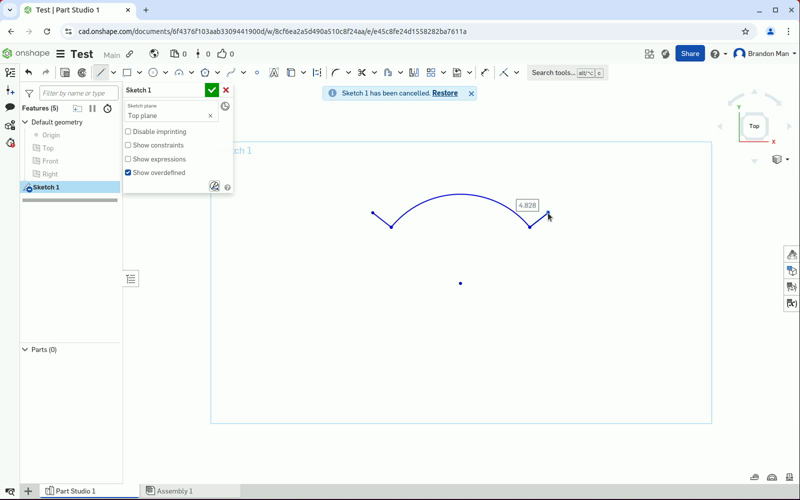
key(a)
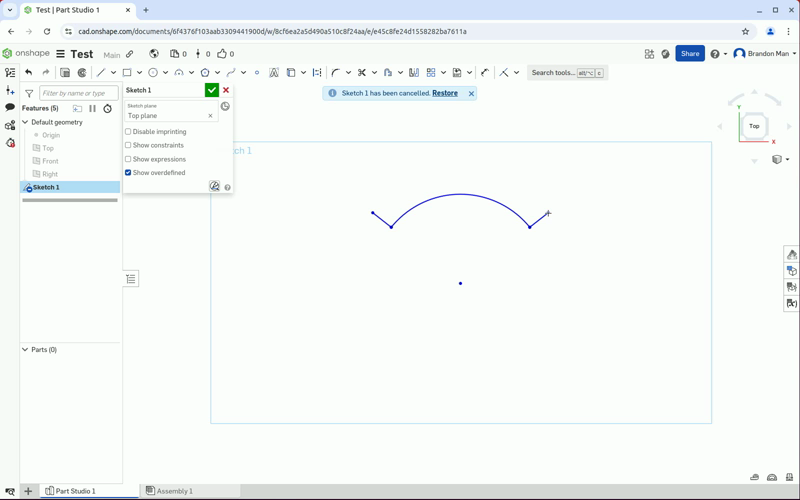
mouse_move(548, 212)
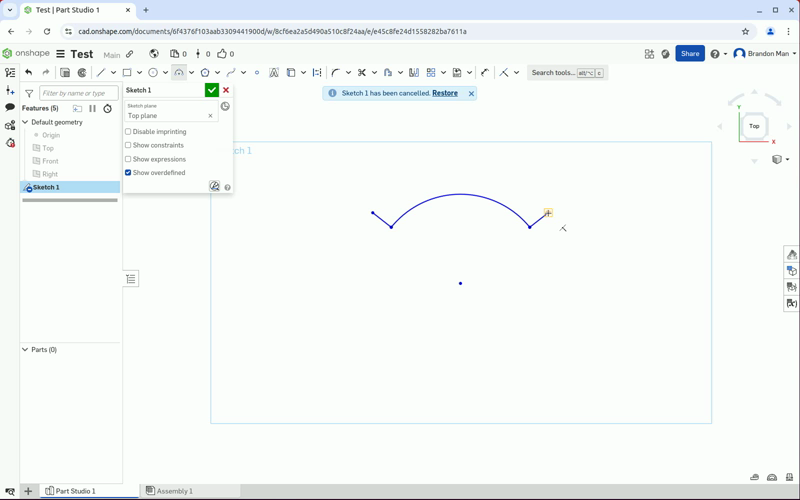
click(548, 212)
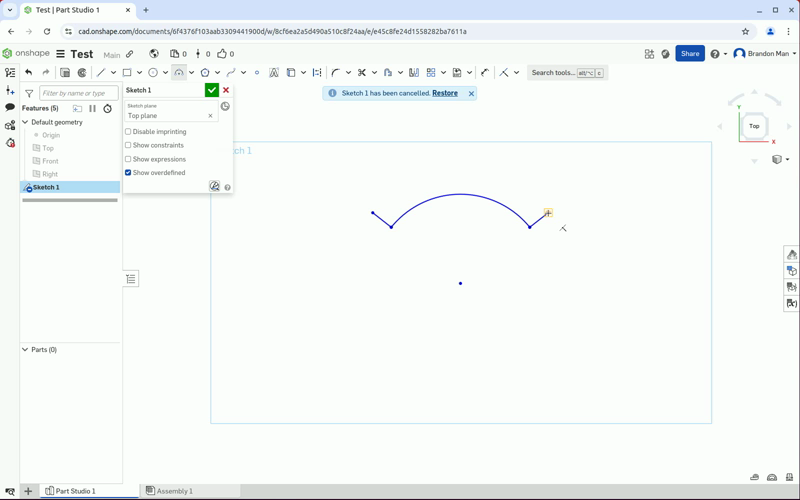
mouse_move(372, 212)
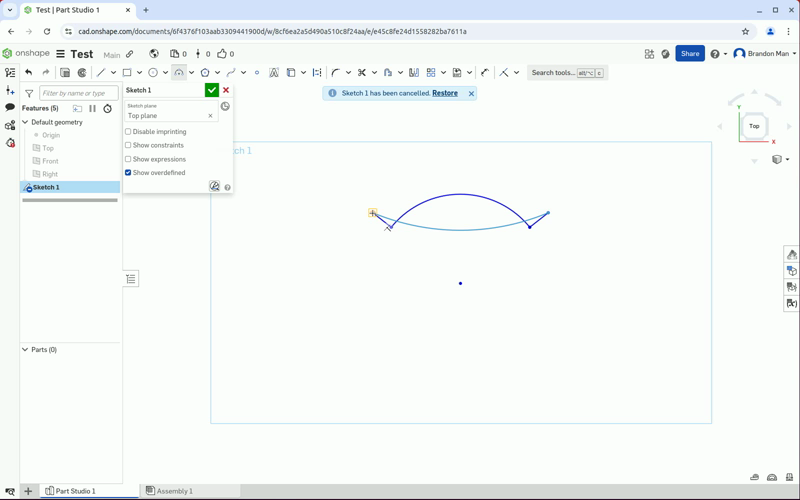
click(372, 212)
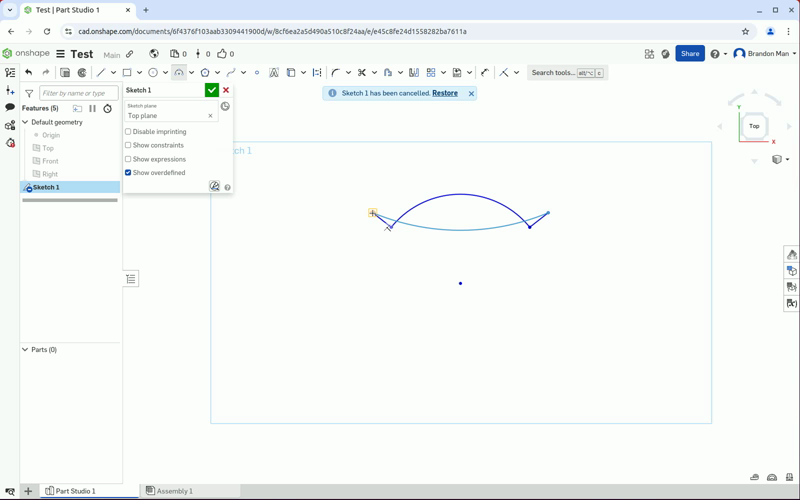
key_down(shift)
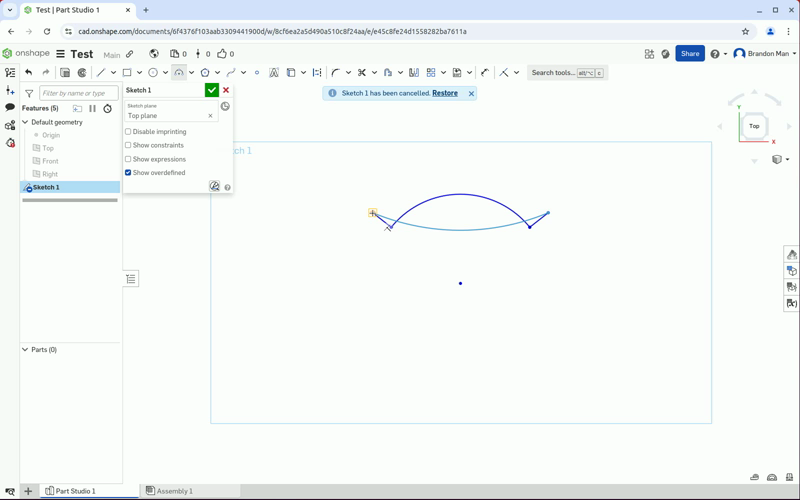
mouse_move(460, 170)
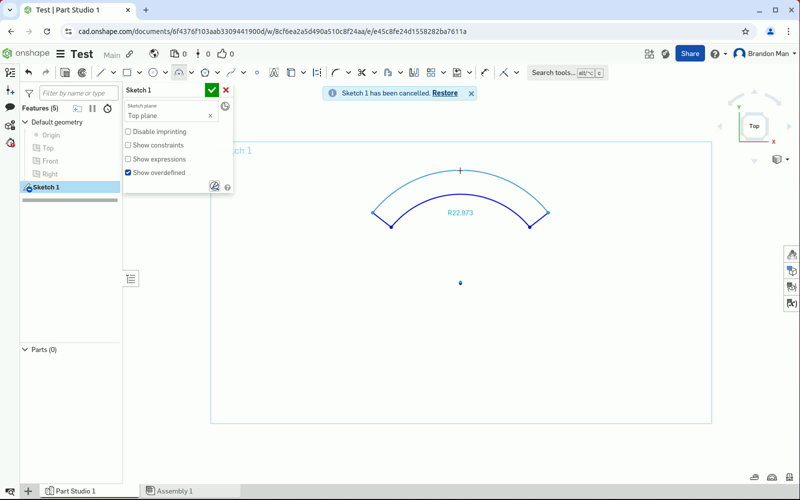
click(460, 170)
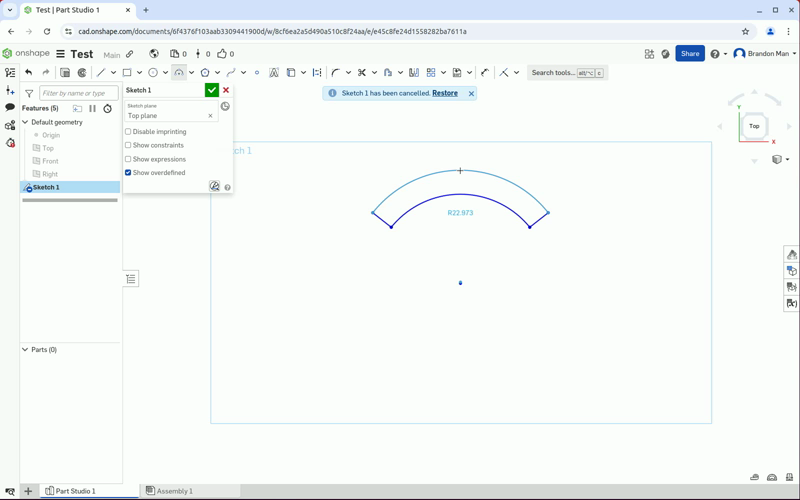
key_up(shift)
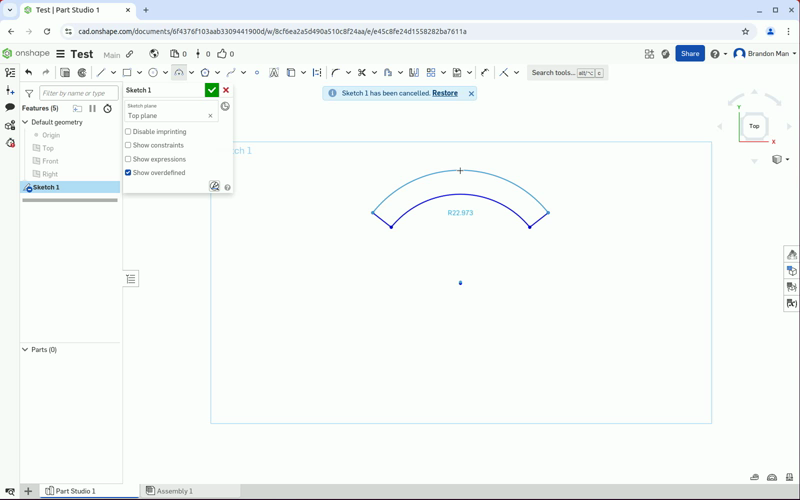
key(esc)
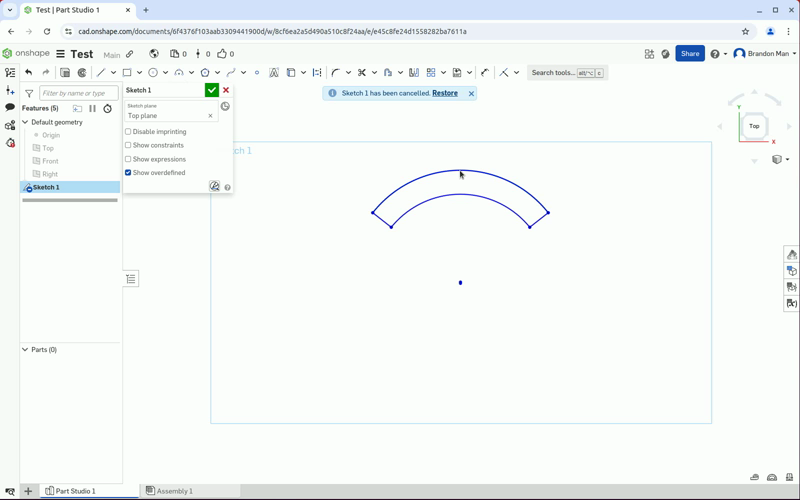
mouse_move(534, 206)
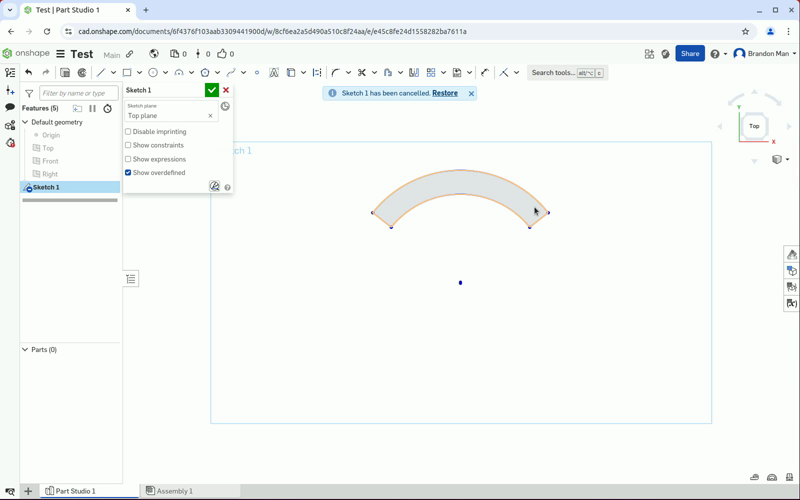
click(534, 206)
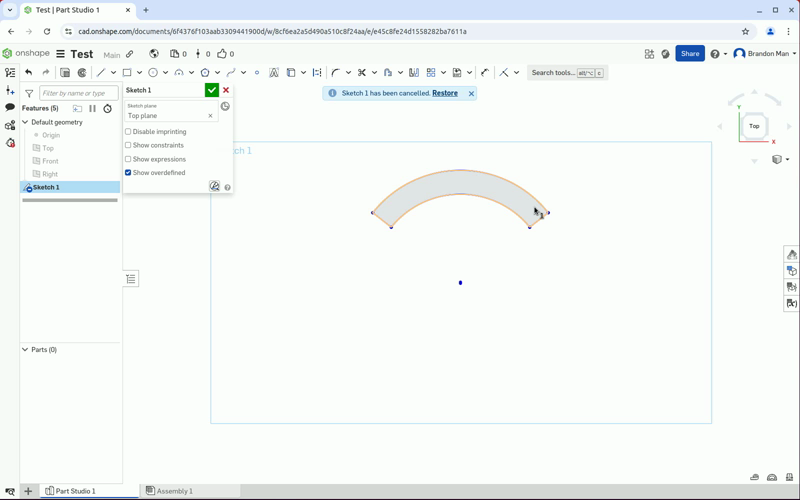
mouse_move(73, 352)
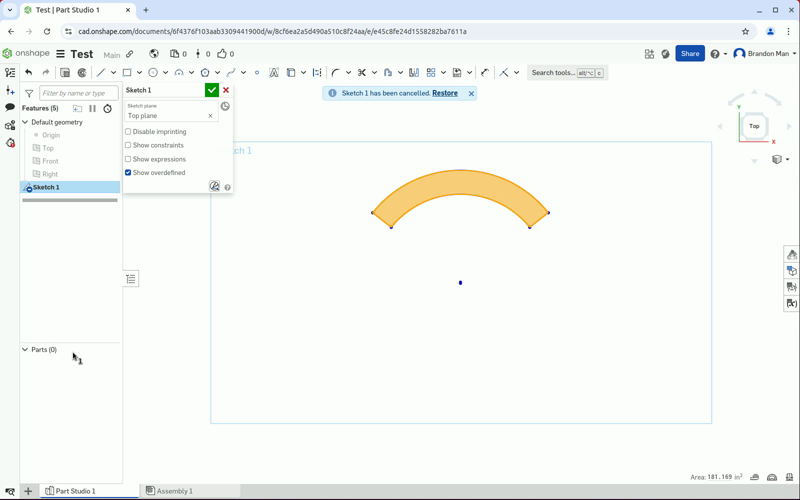
key(shift+y)
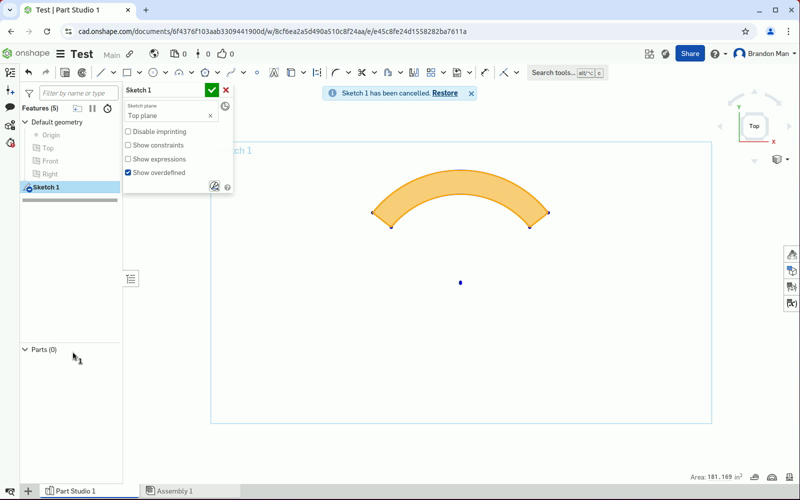
key(shift+e)
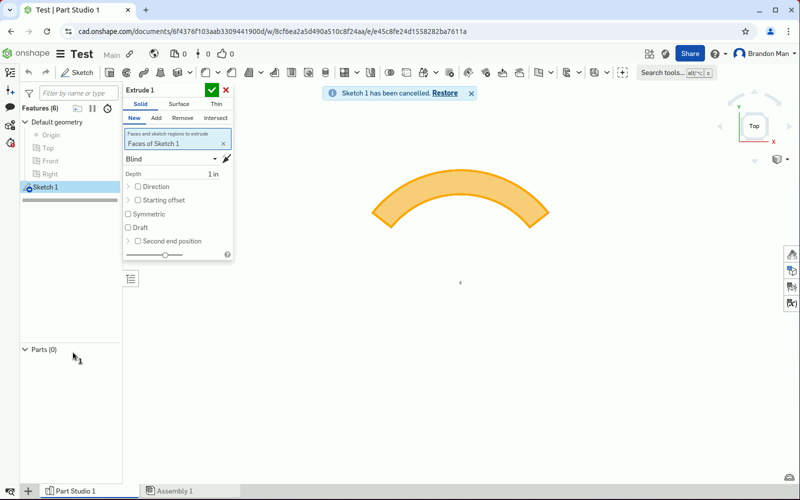
mouse_move(143, 106)
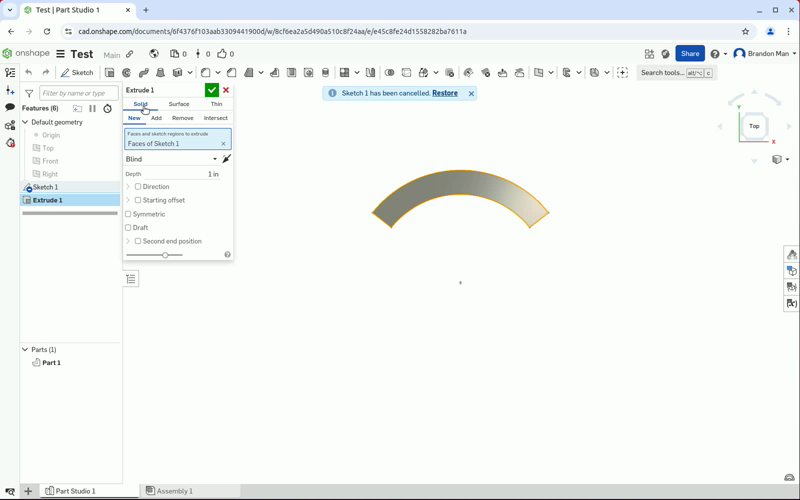
click(143, 106)
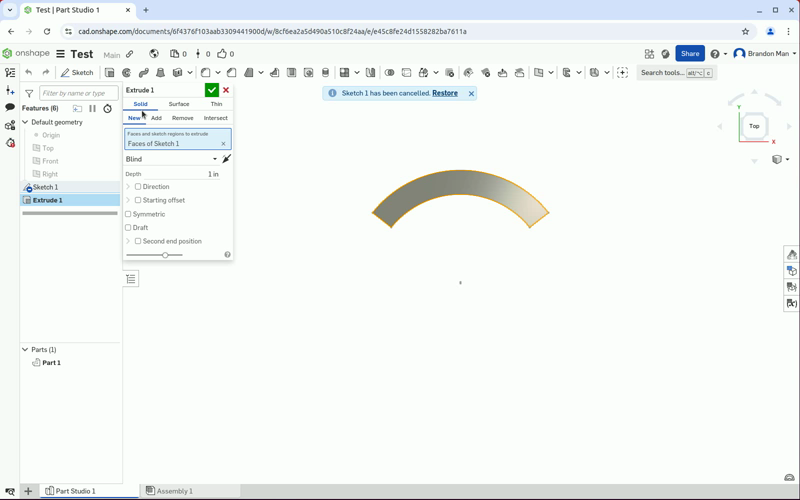
mouse_move(137, 120)
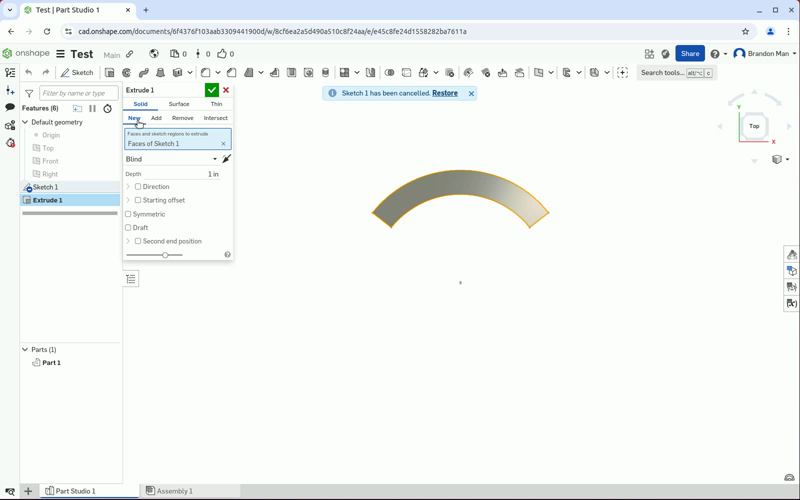
click(137, 120)
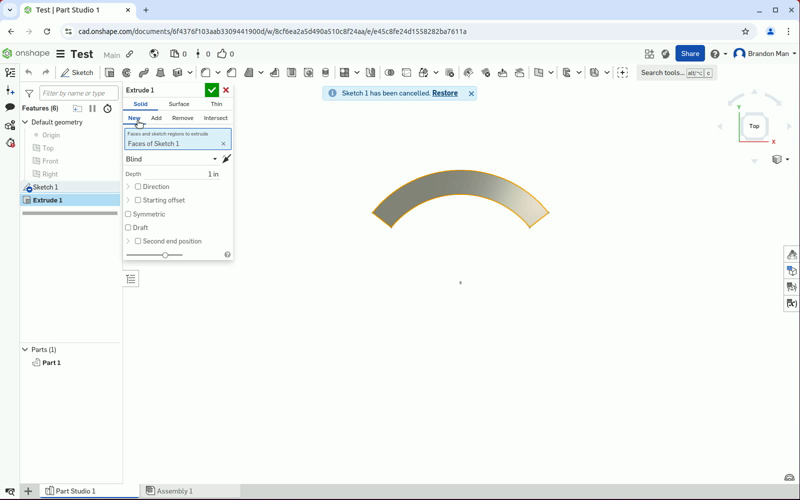
key(tab, 4)
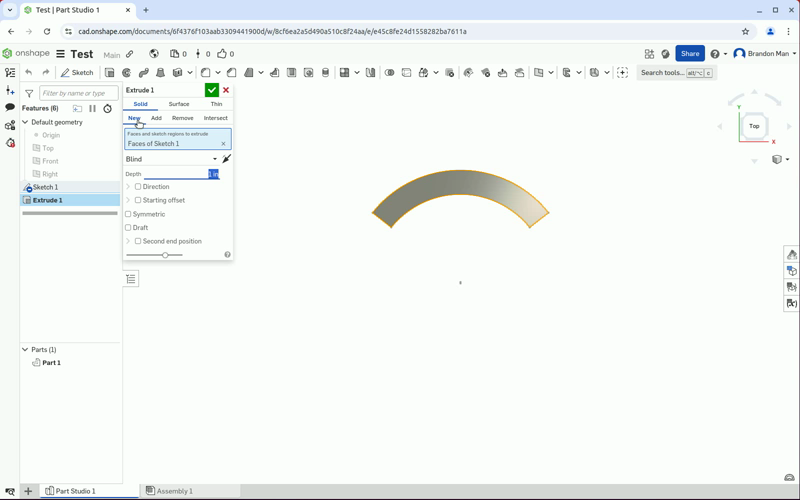
text(0.481)
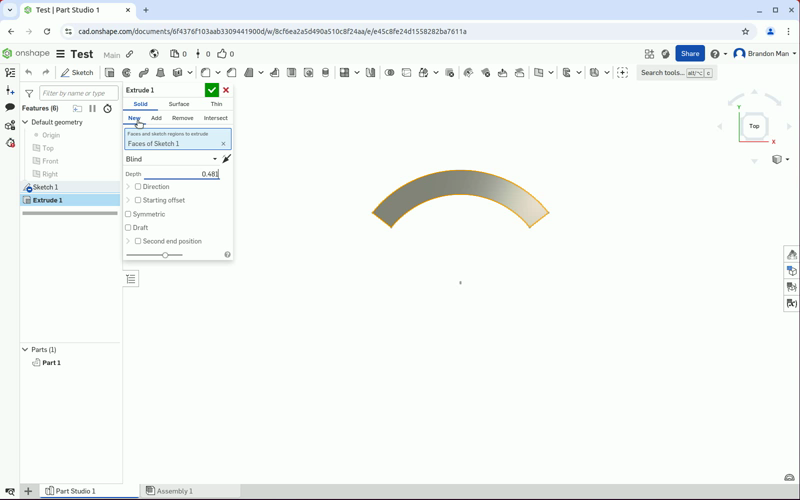
key(enter)
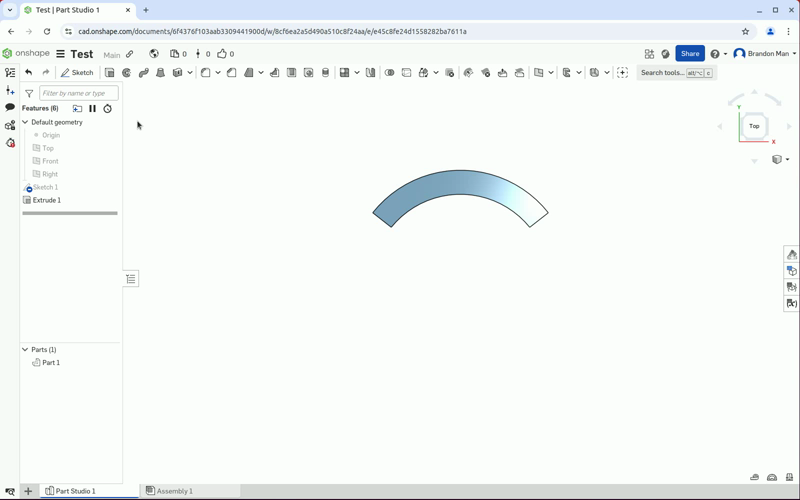
key(shift+h)
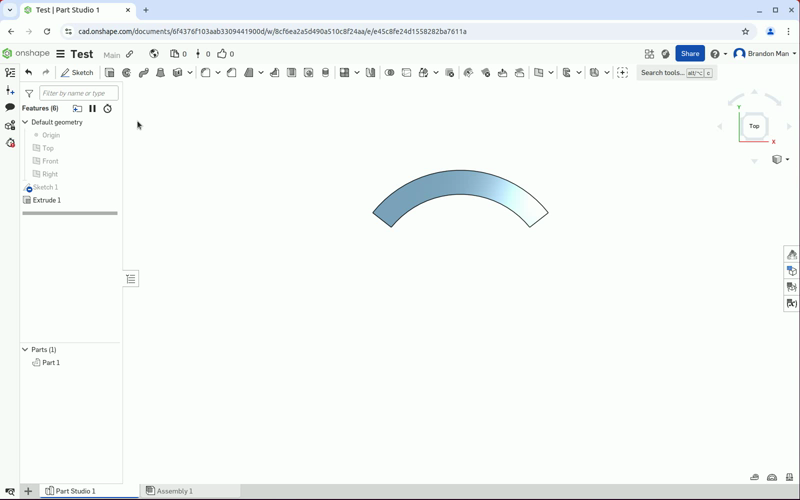
key(shift+h)
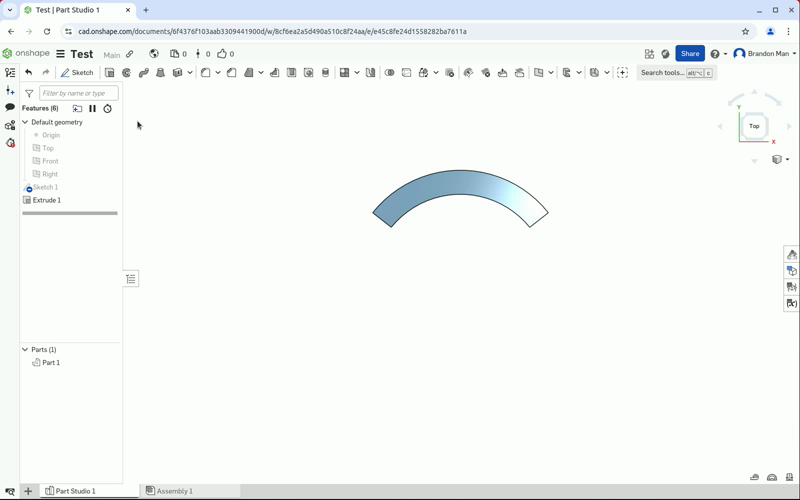
mouse_move(73, 189)
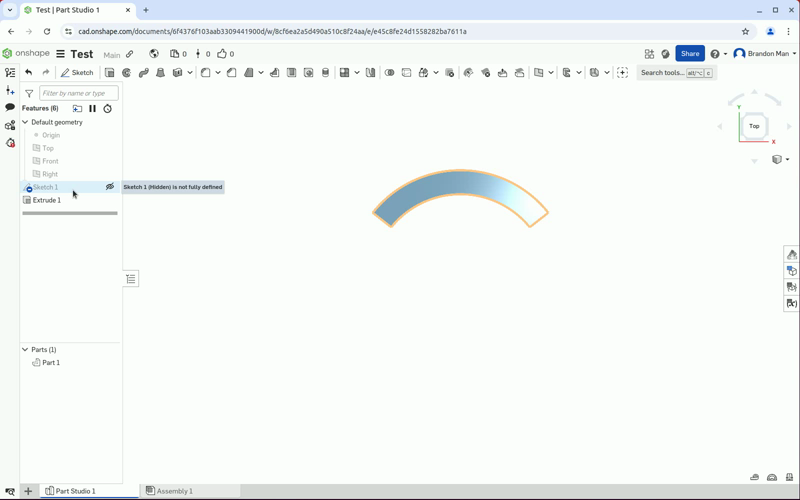
click(73, 189)
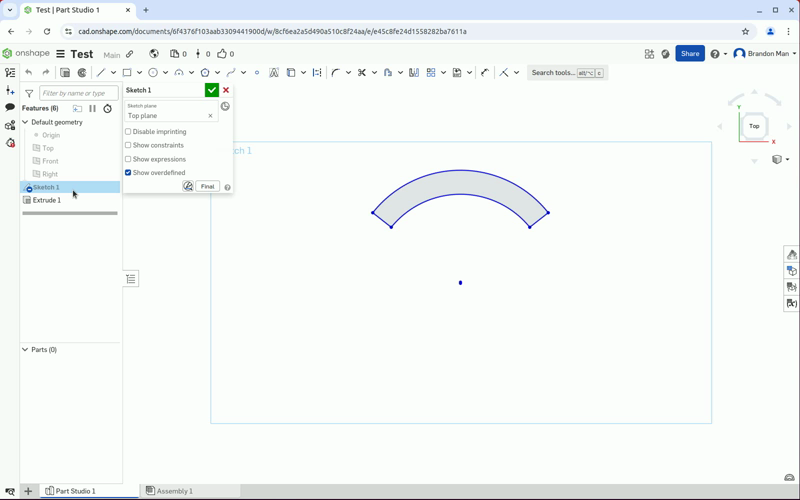
mouse_move(229, 92)
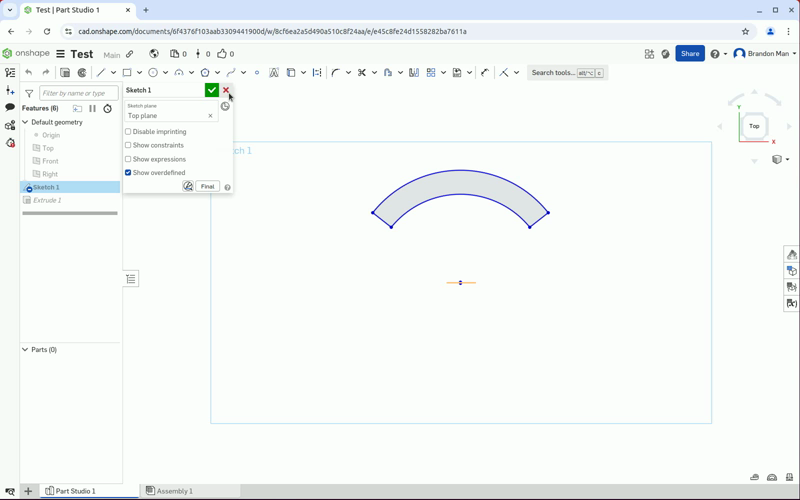
click(229, 92)
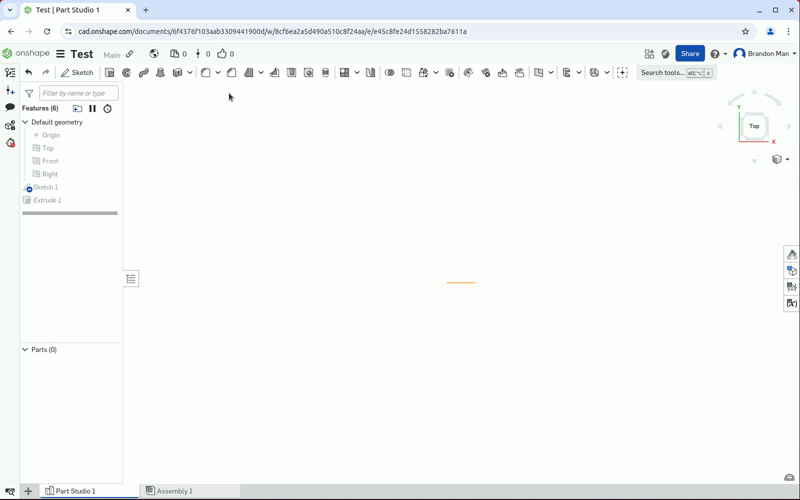
mouse_move(541, 75)
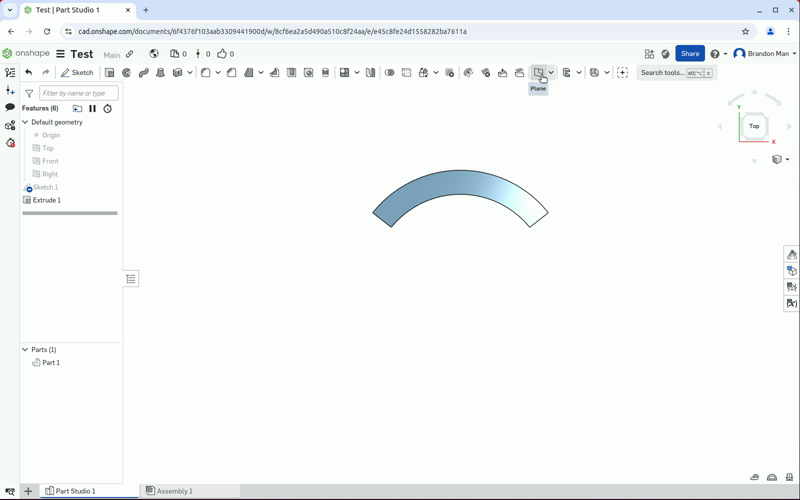
click(541, 75)
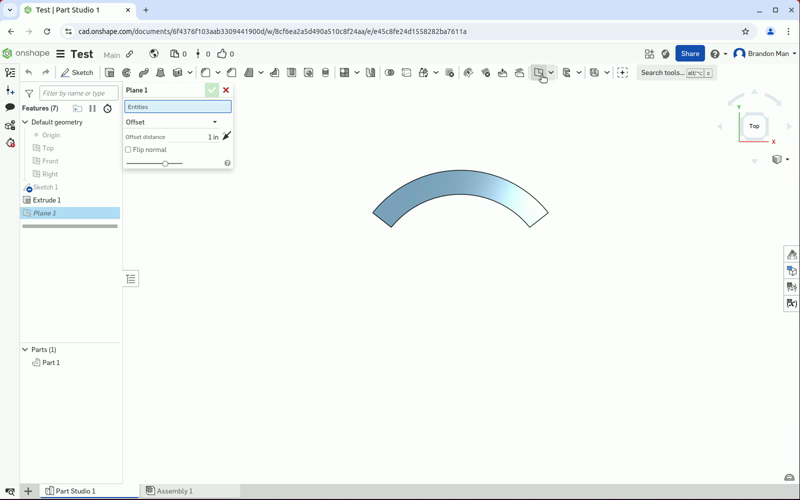
mouse_move(73, 150)
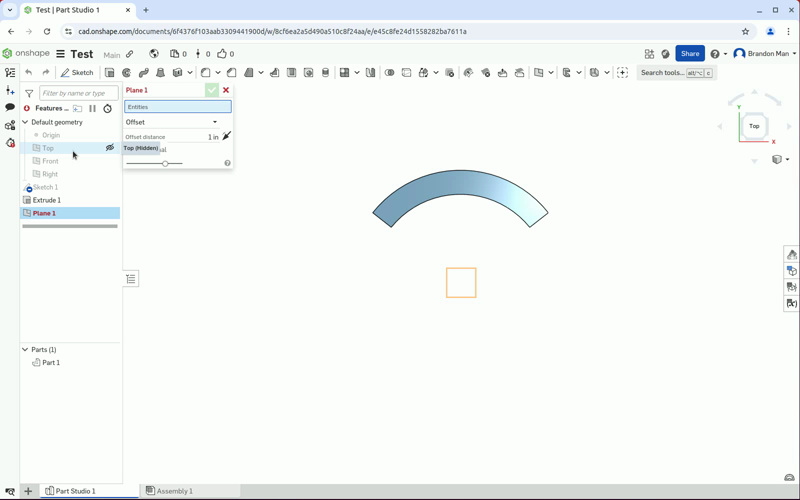
click(73, 150)
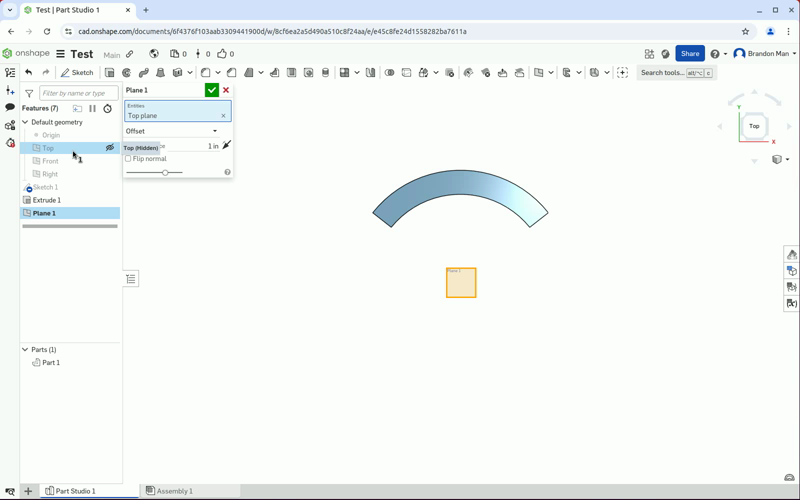
key(tab, 2)
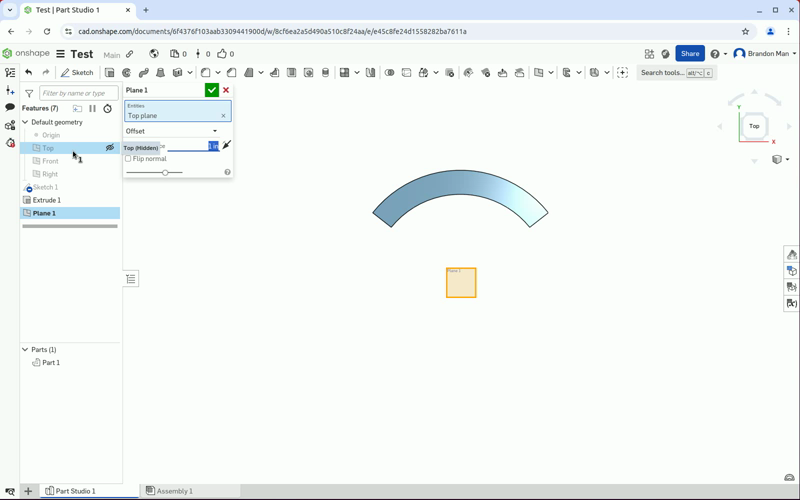
text(0.493)
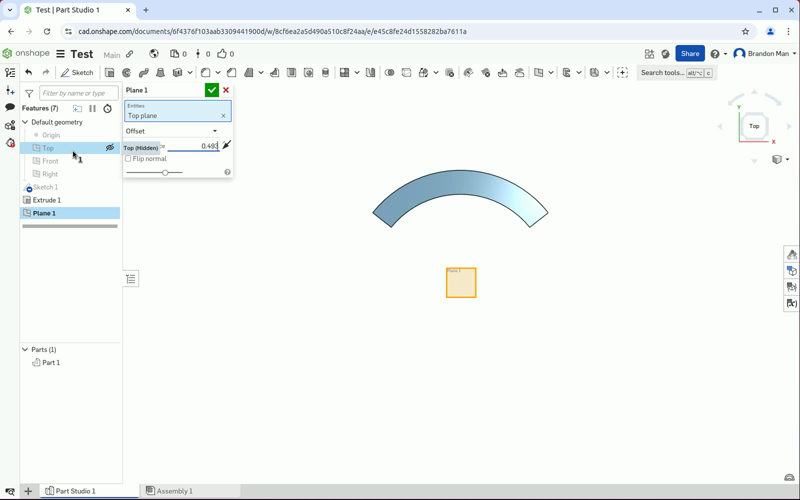
key(enter, 2)
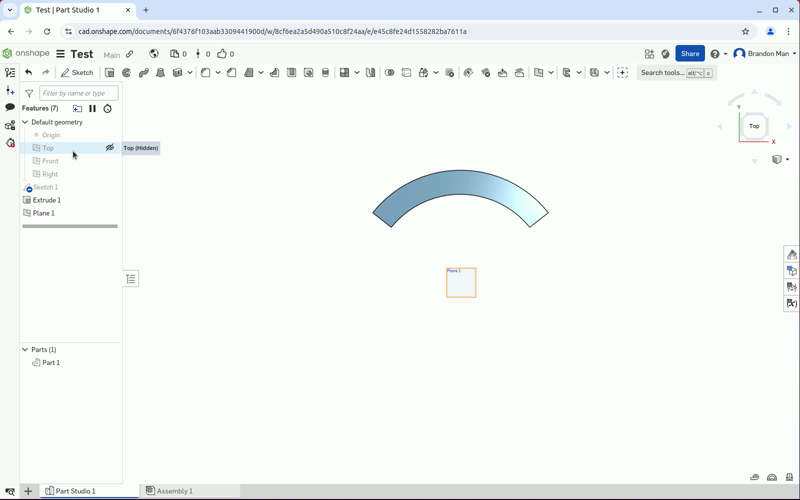
key(shift+s)
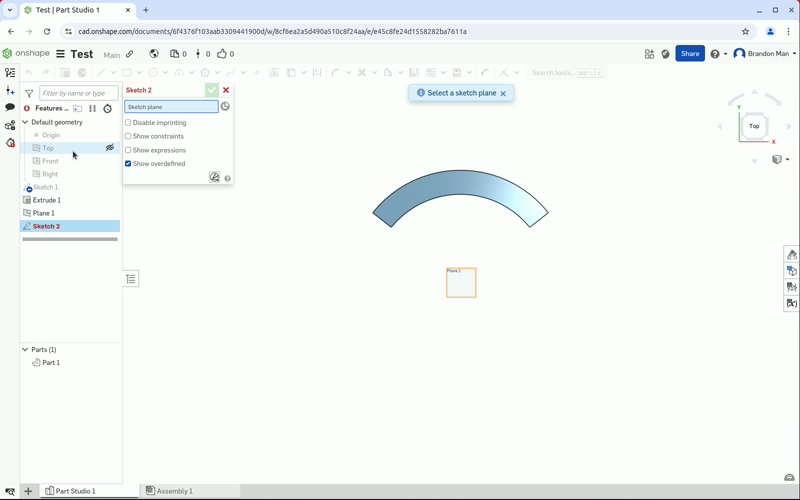
mouse_move(73, 215)
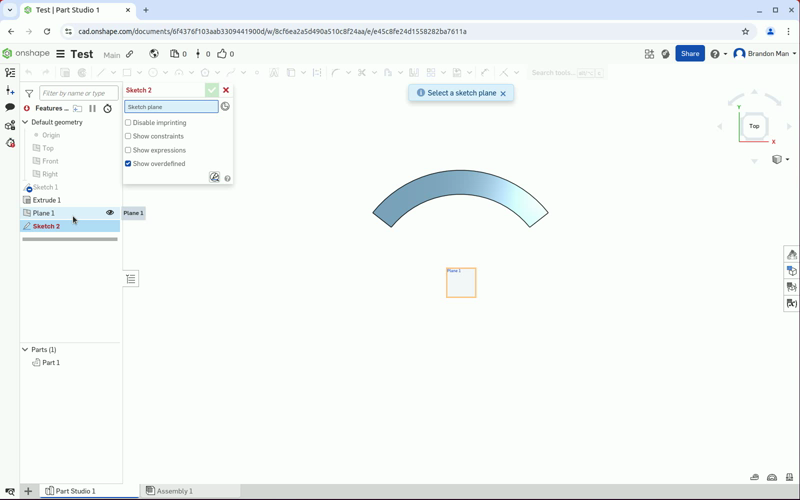
click(73, 215)
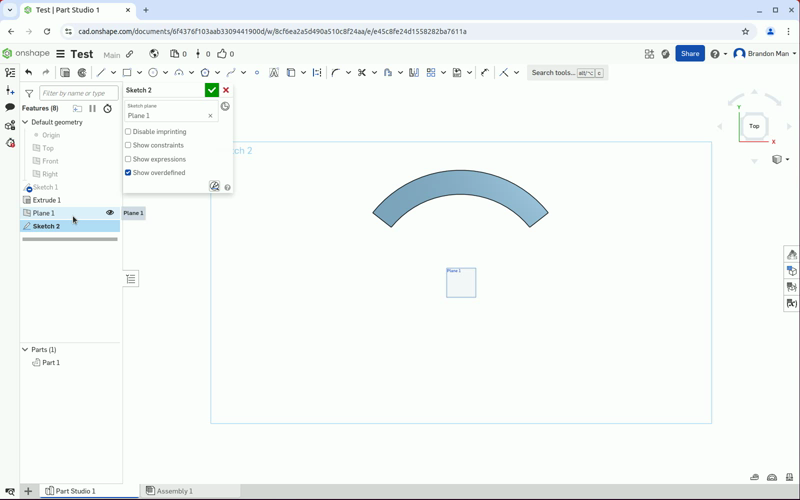
mouse_move(73, 352)
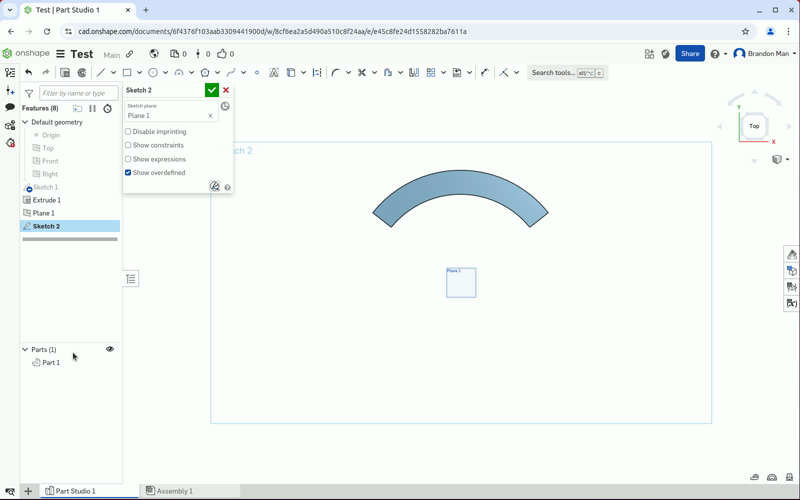
key(y)
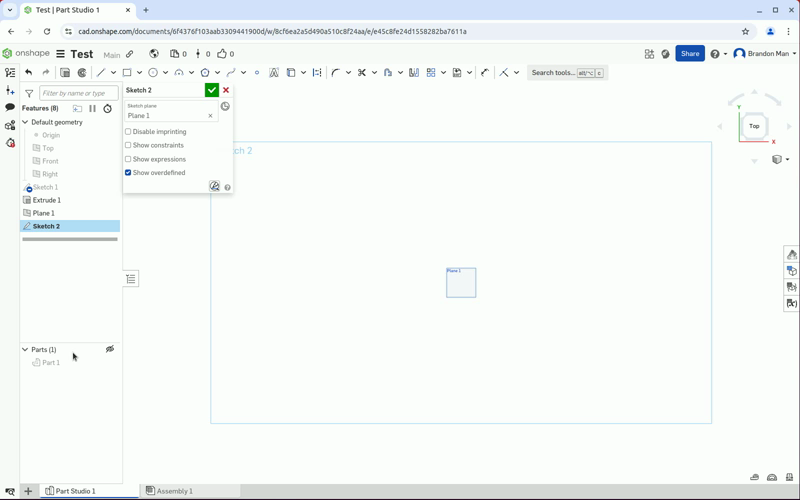
key(l)
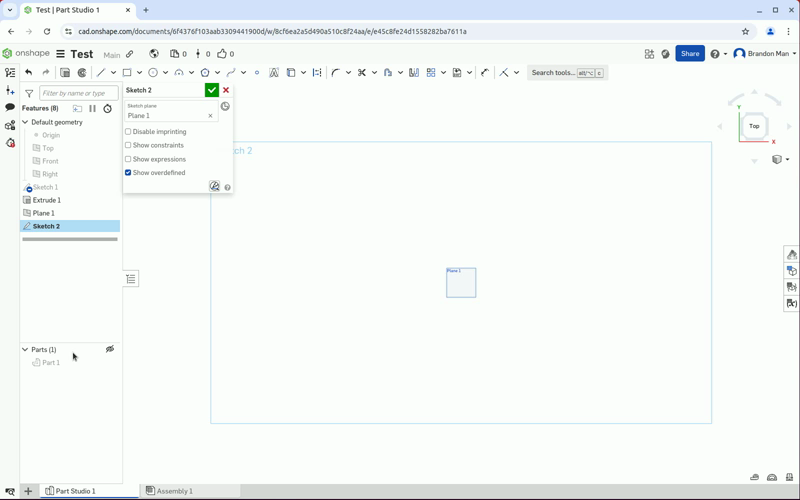
key_down(shift)
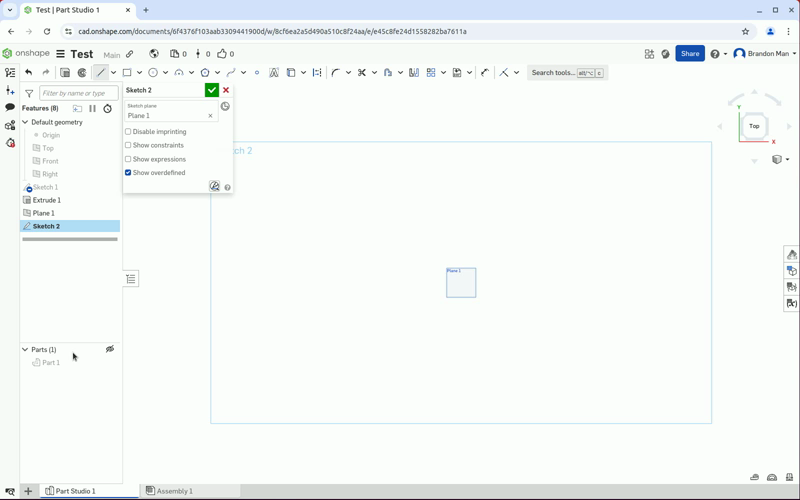
mouse_move(379, 217)
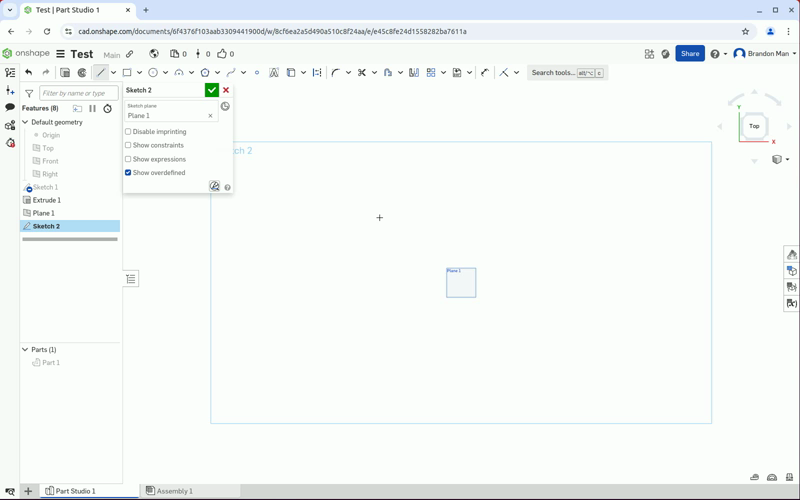
click(379, 217)
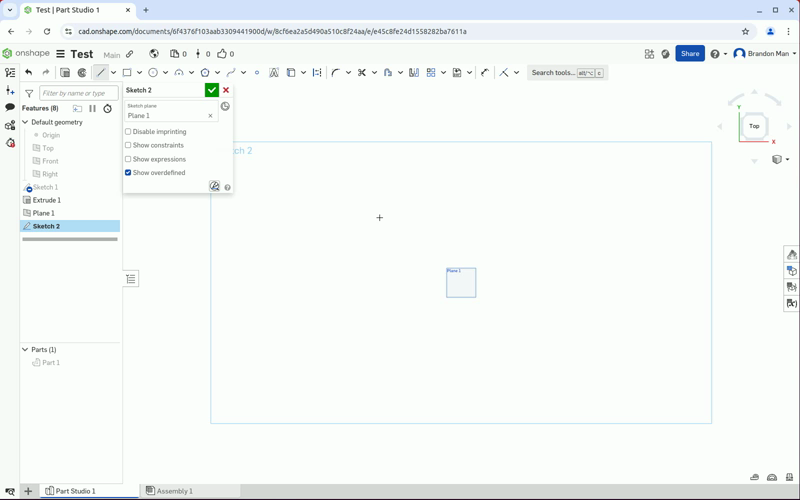
key_up(shift)
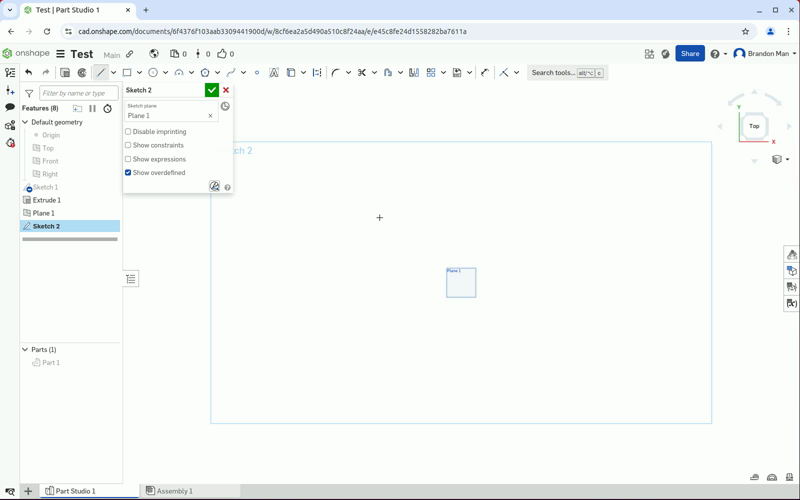
key_down(shift)
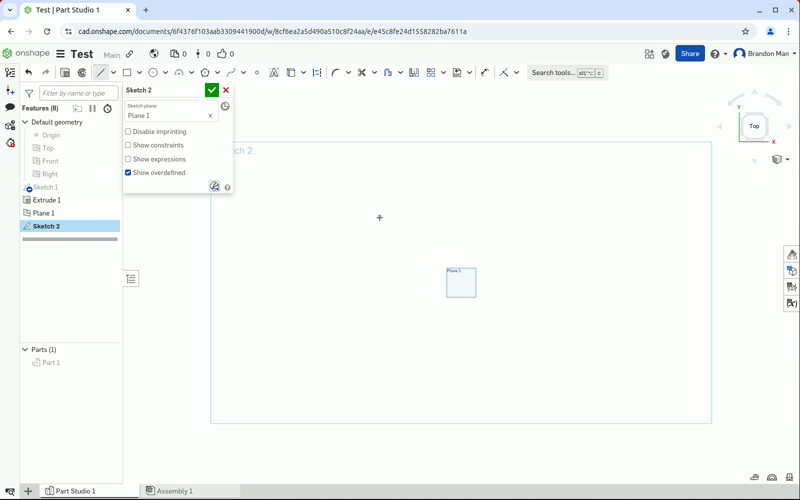
mouse_move(409, 217)
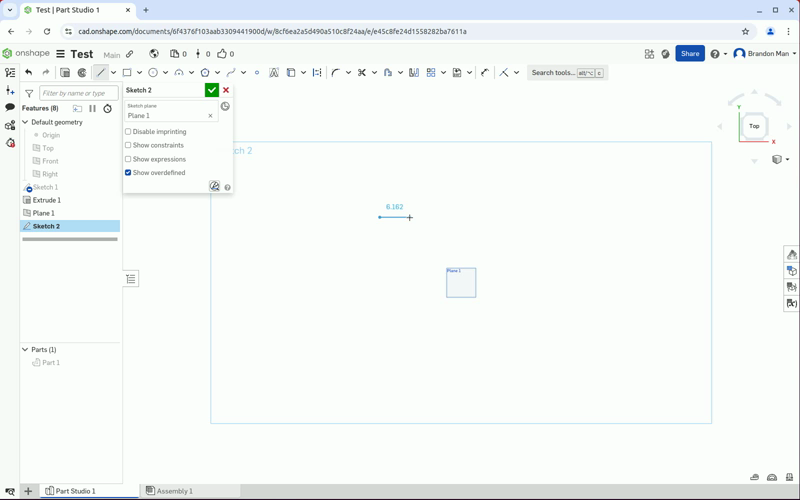
mouse_move(393, 227)
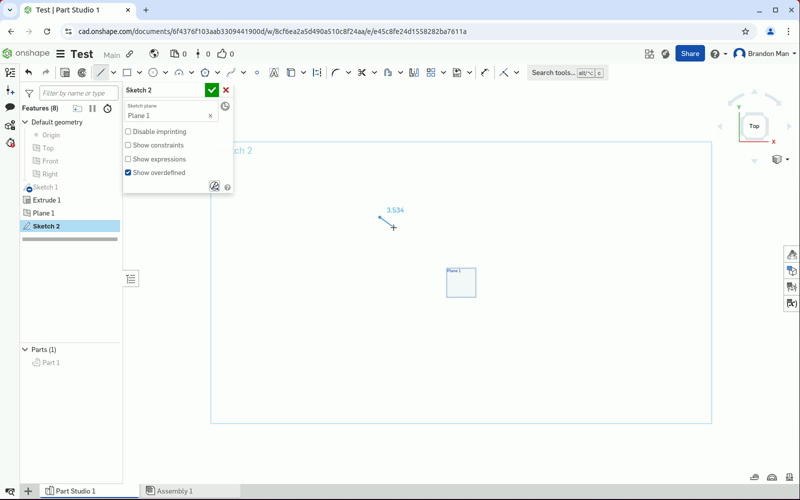
click(393, 227)
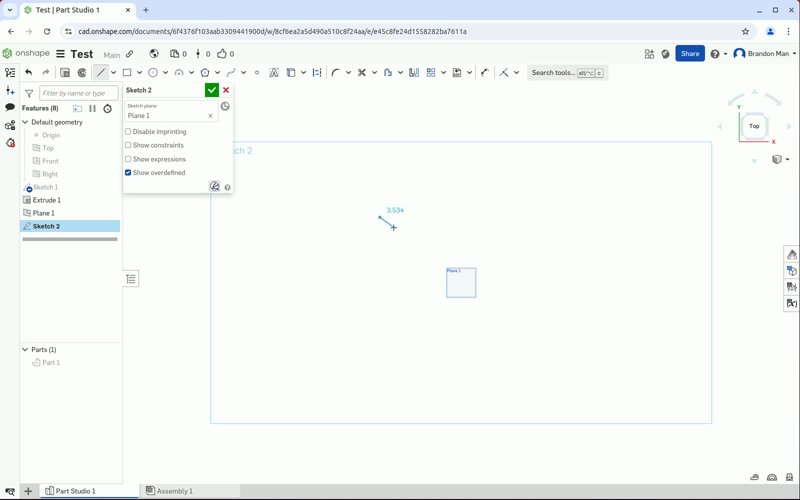
key_up(shift)
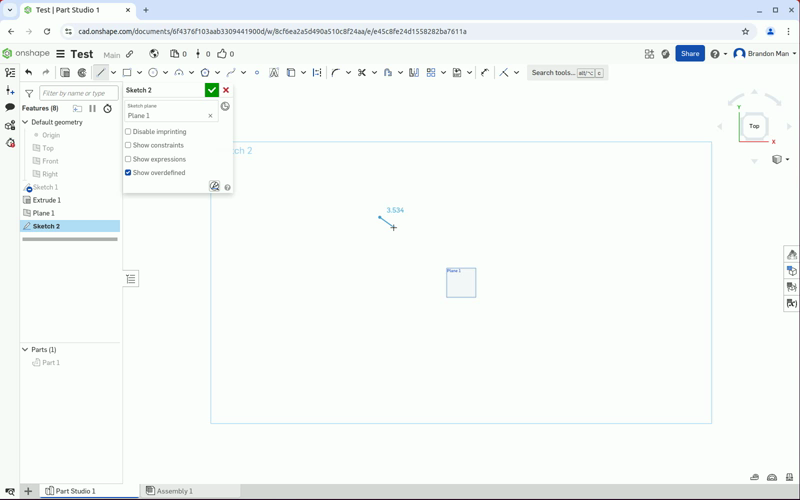
key(esc)
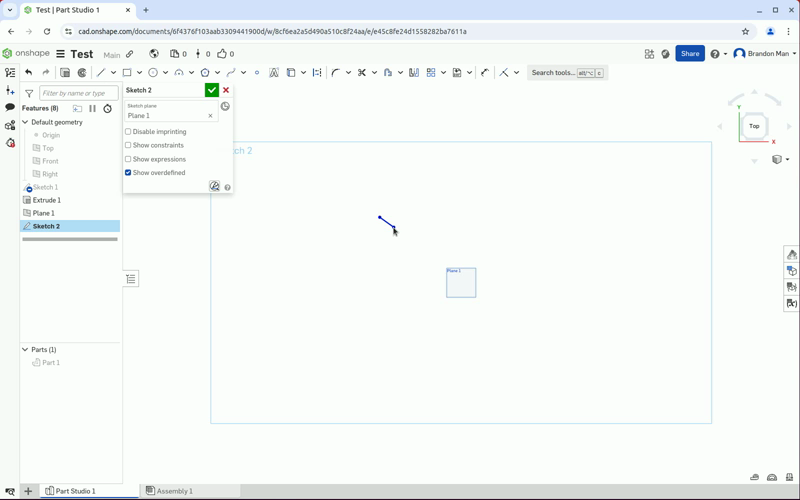
key(a)
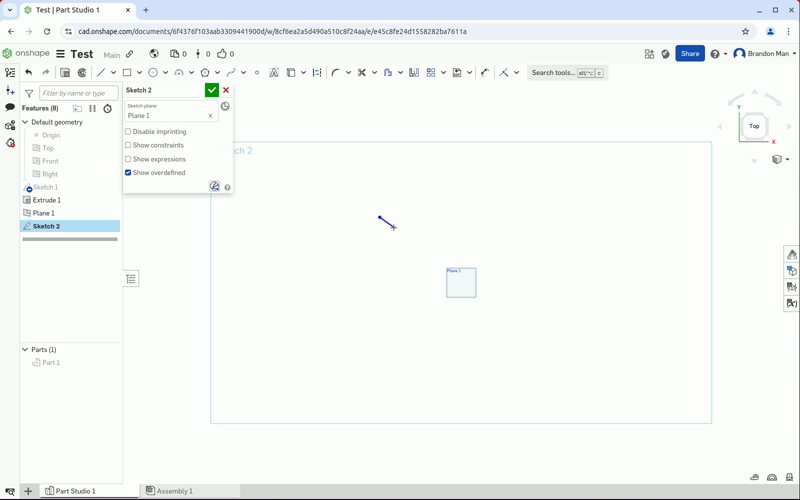
mouse_move(393, 227)
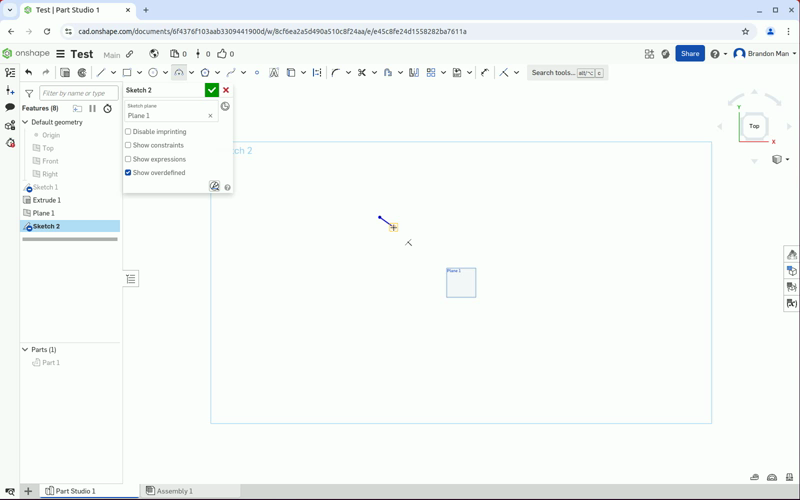
click(393, 227)
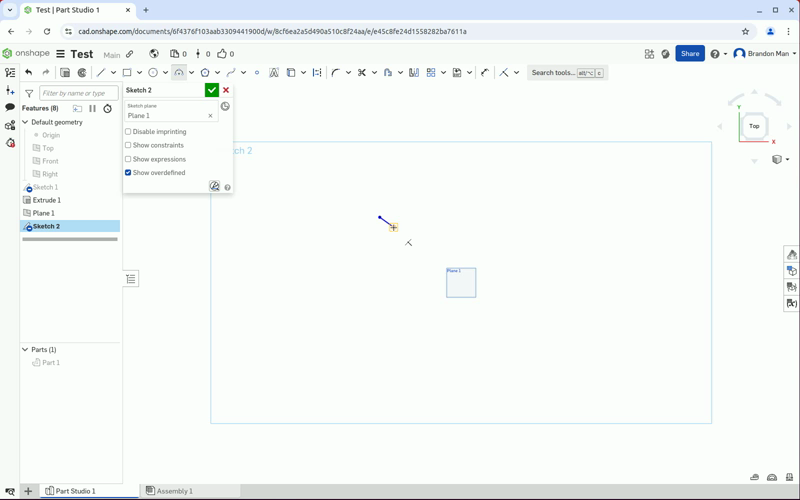
key_down(shift)
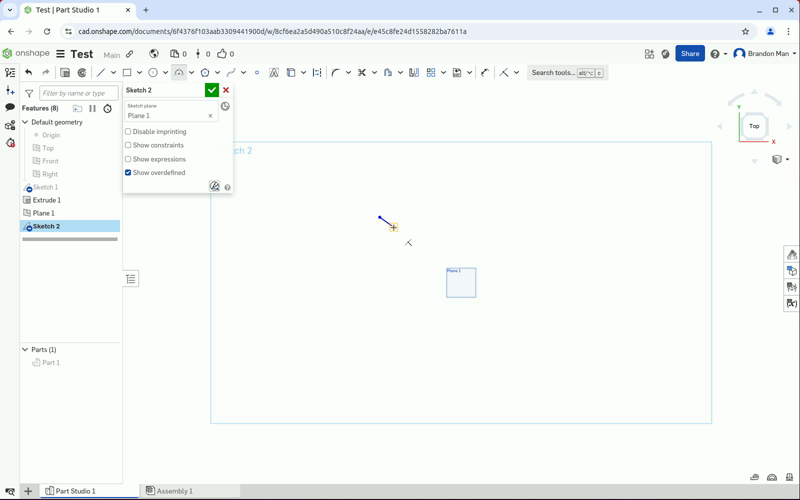
mouse_move(528, 227)
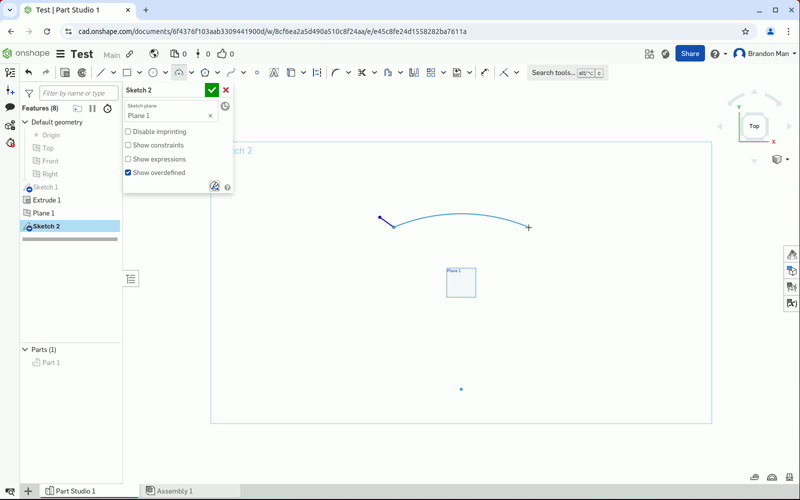
click(528, 227)
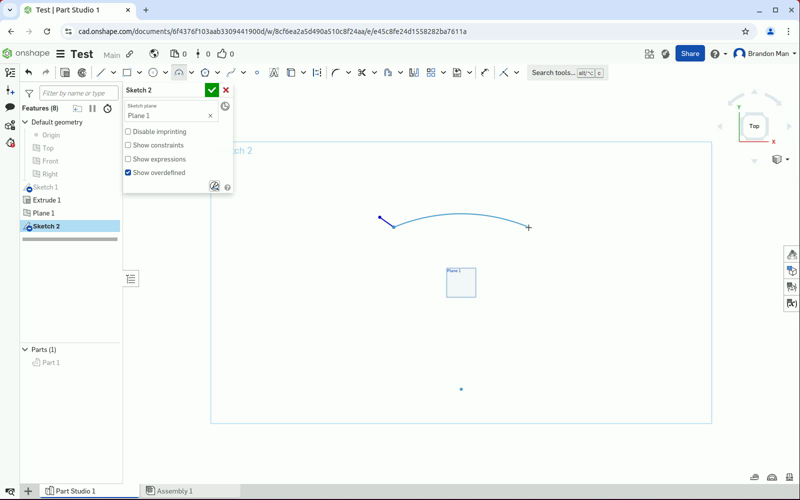
mouse_move(461, 195)
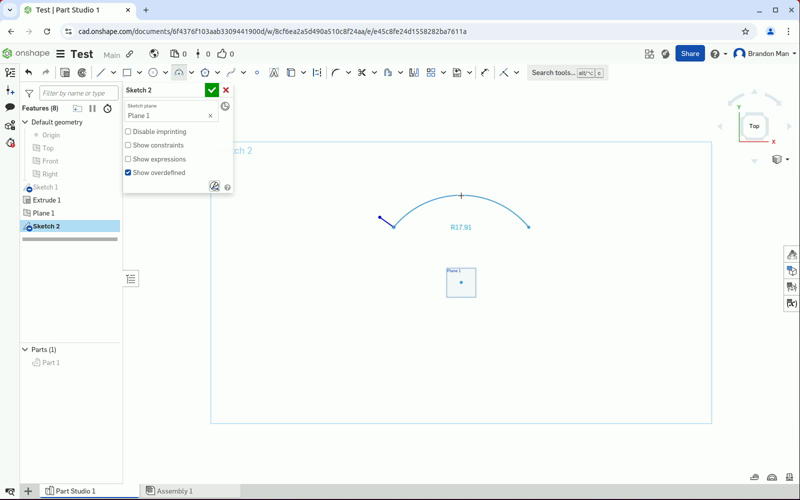
click(461, 195)
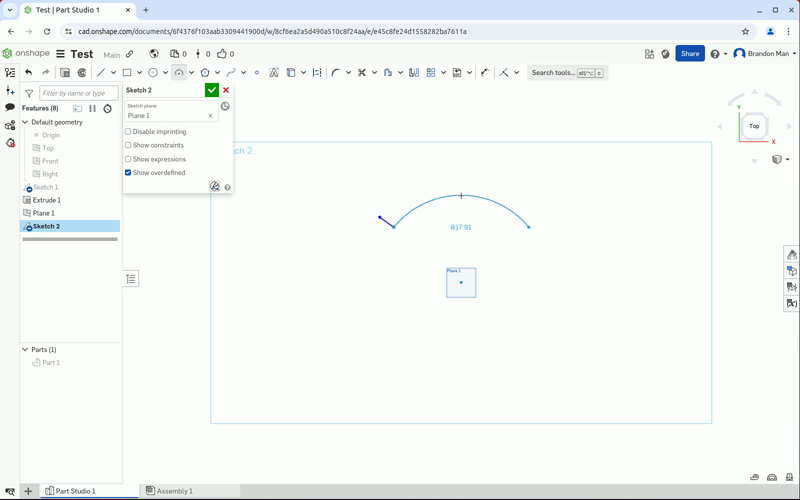
key_up(shift)
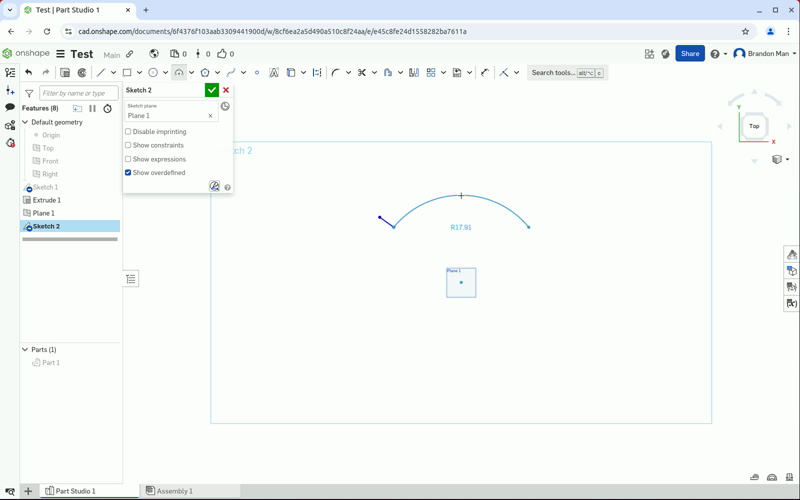
key(esc)
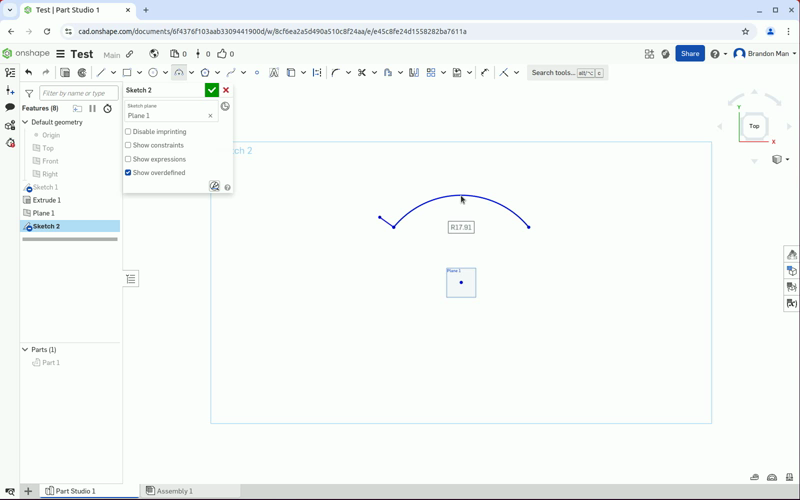
key(l)
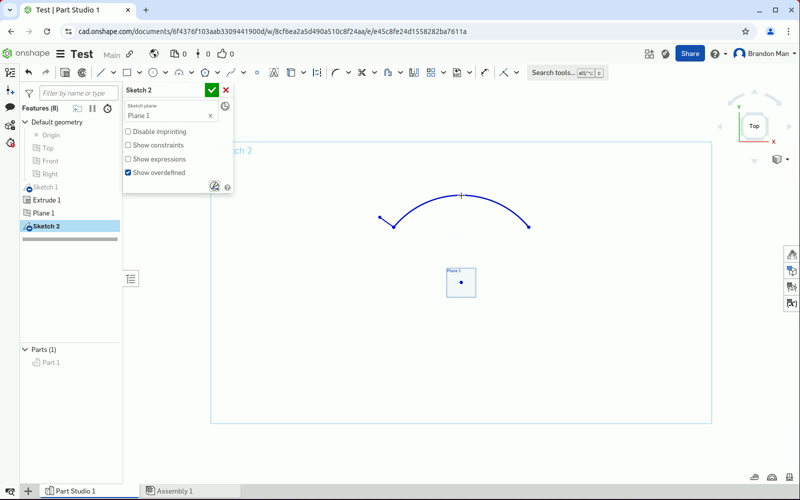
mouse_move(528, 227)
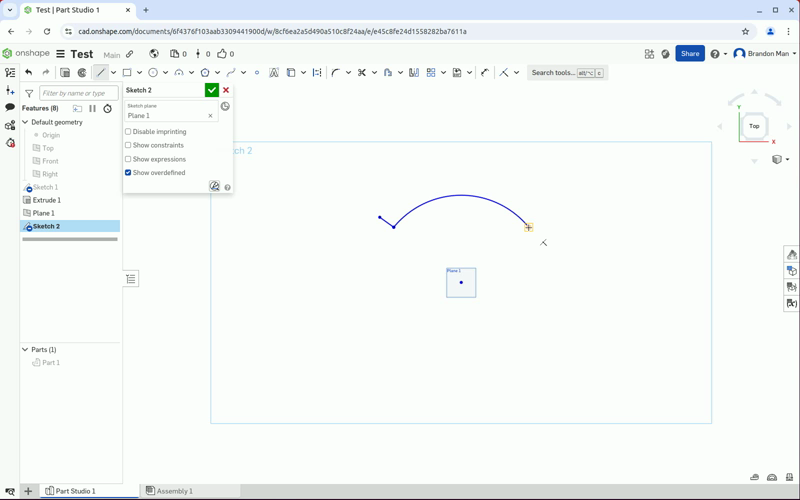
click(528, 227)
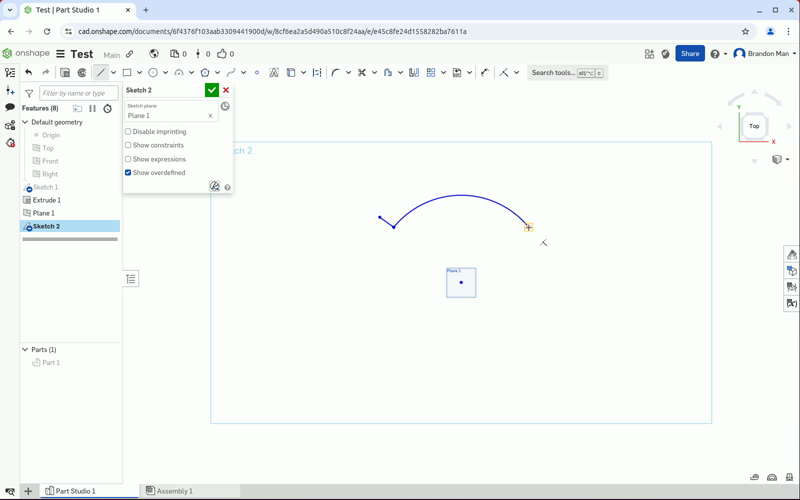
key_down(shift)
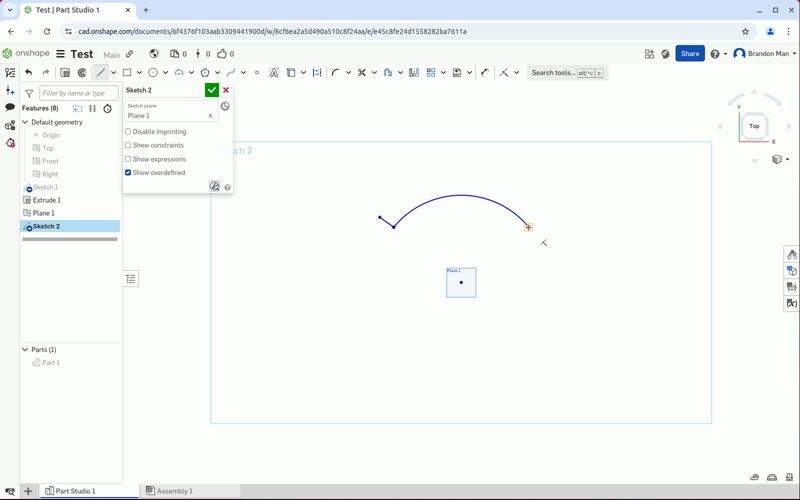
mouse_move(558, 227)
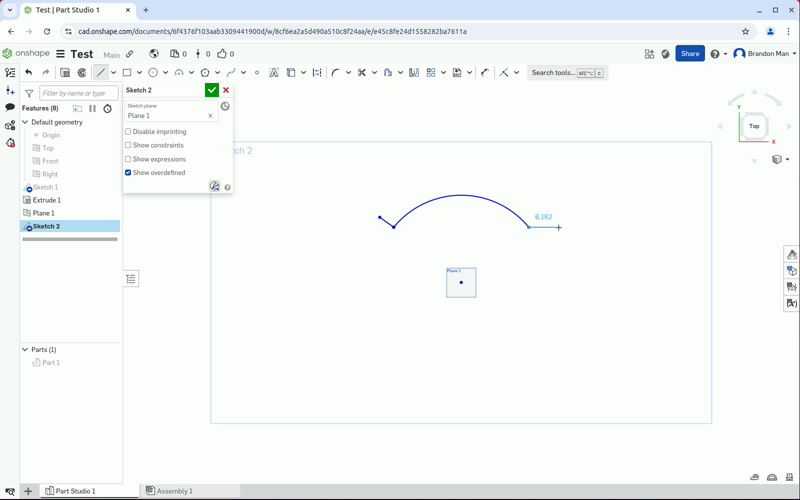
mouse_move(542, 217)
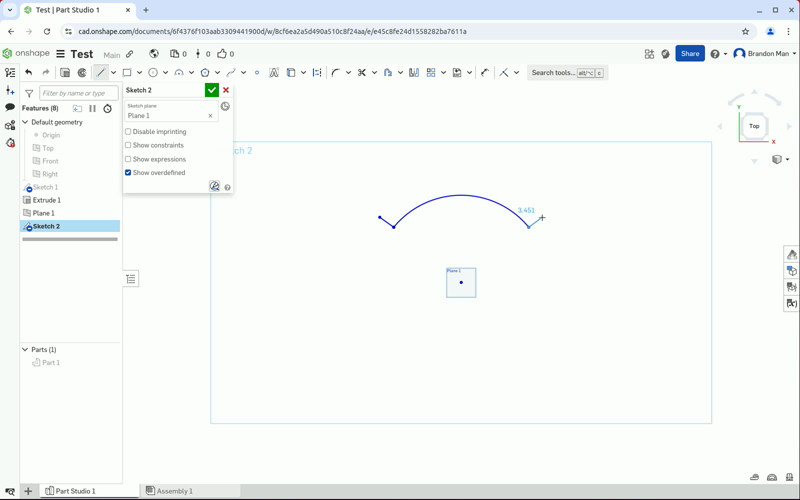
click(542, 217)
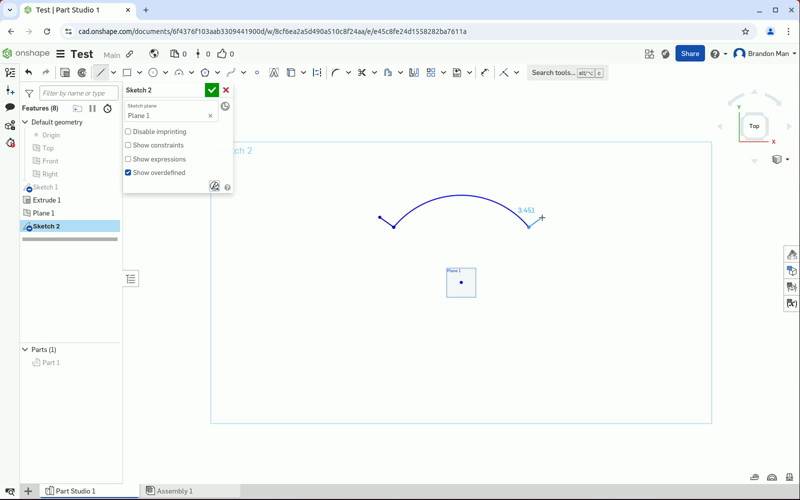
key_up(shift)
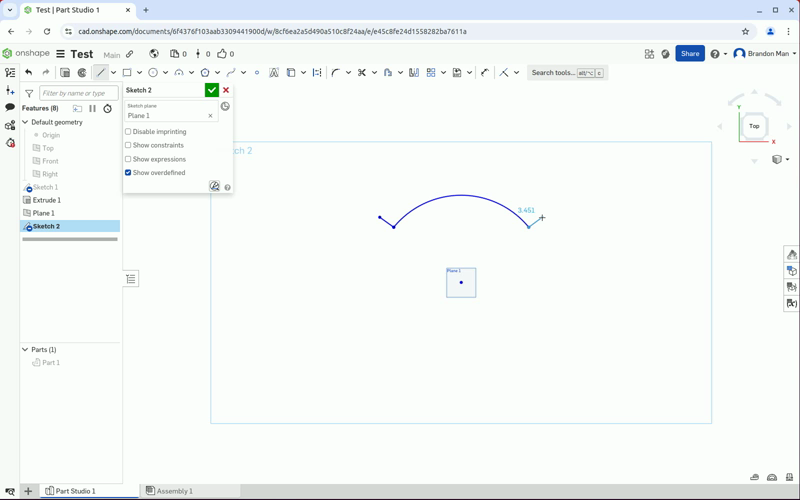
key(esc)
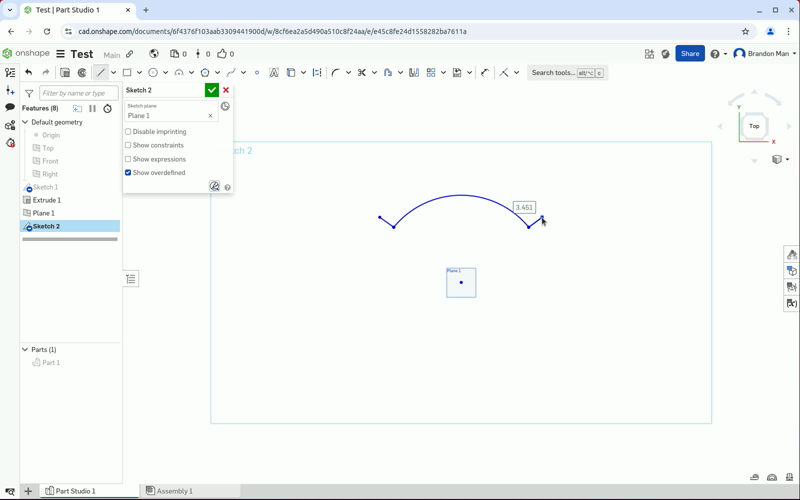
key(a)
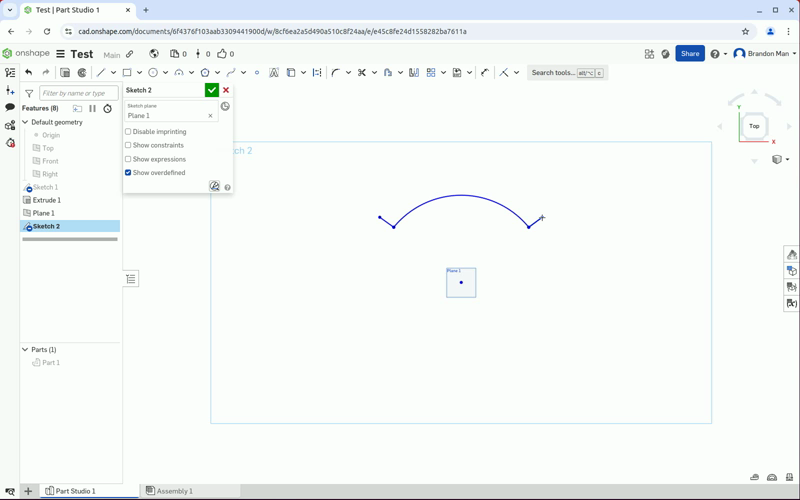
mouse_move(542, 217)
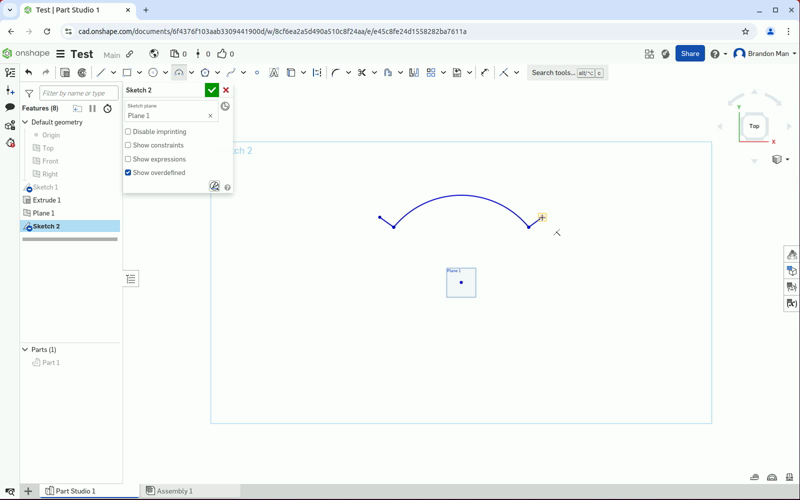
click(542, 217)
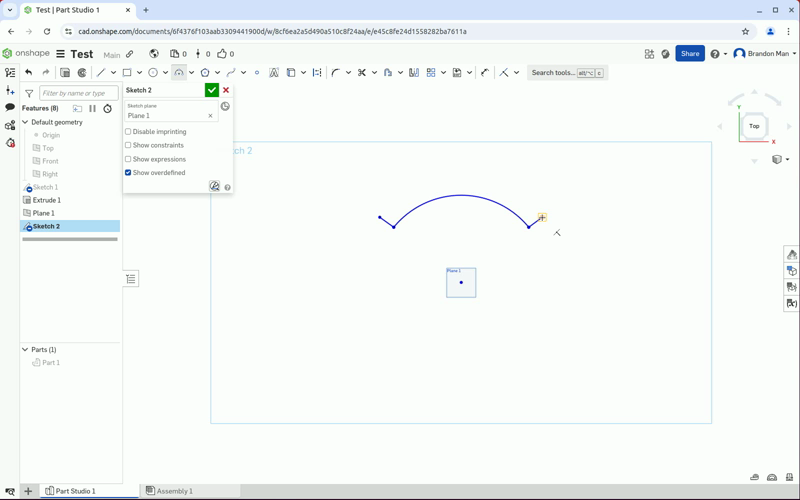
mouse_move(379, 217)
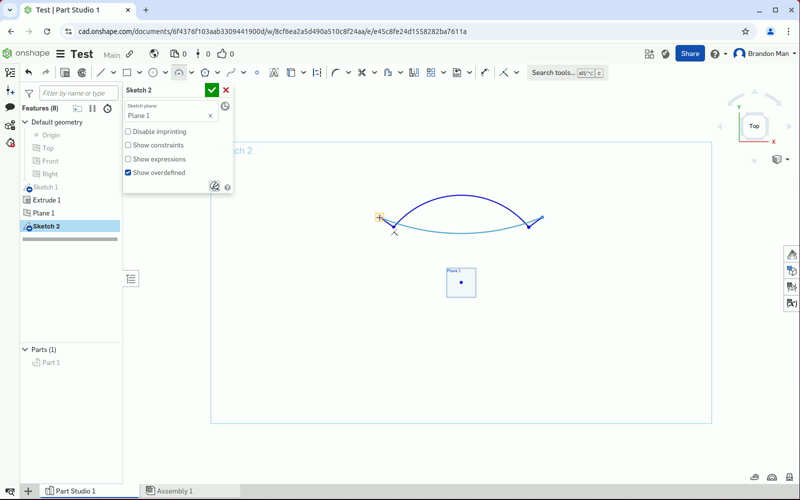
click(379, 217)
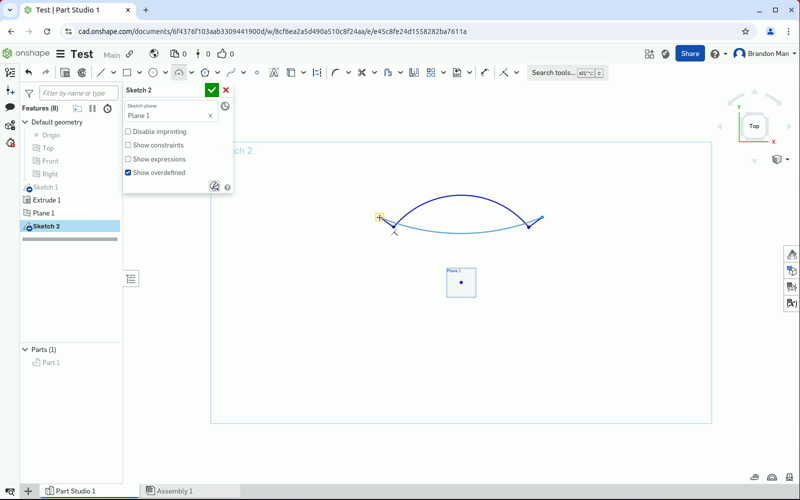
key_down(shift)
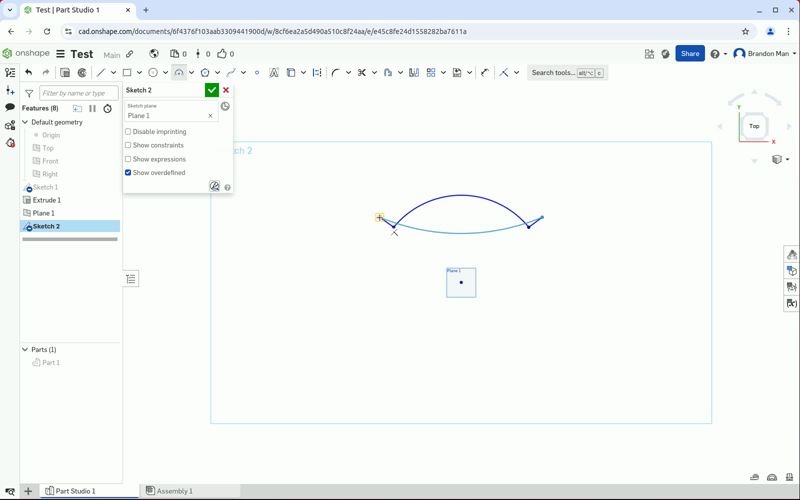
mouse_move(461, 178)
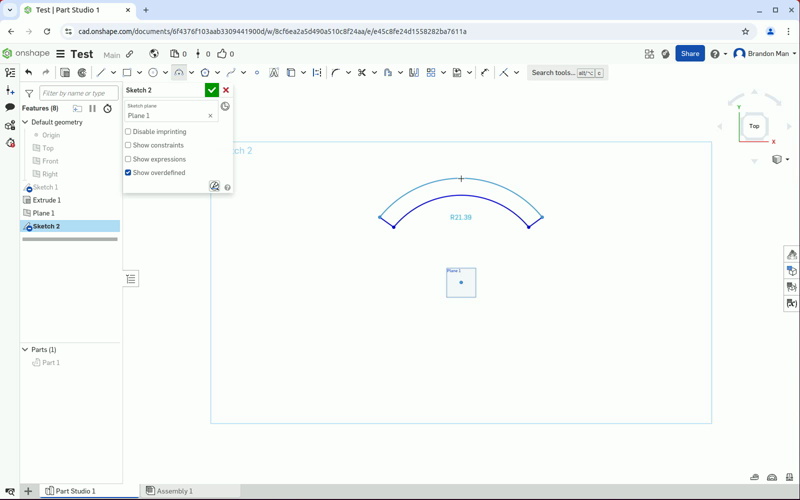
click(461, 178)
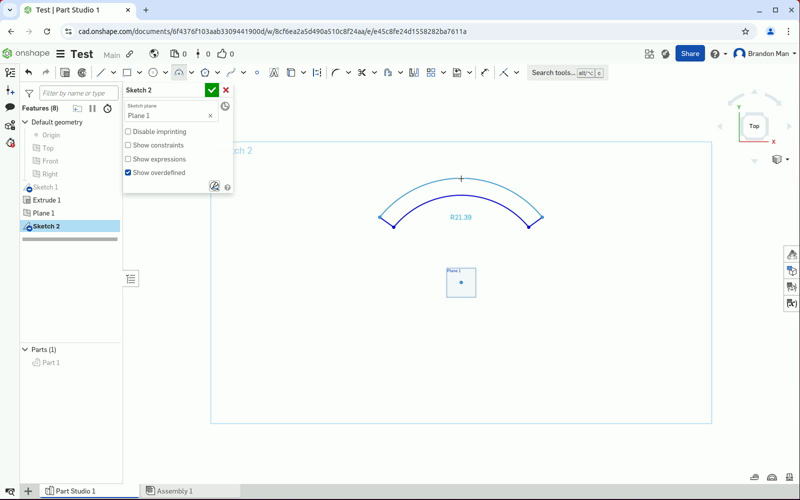
key_up(shift)
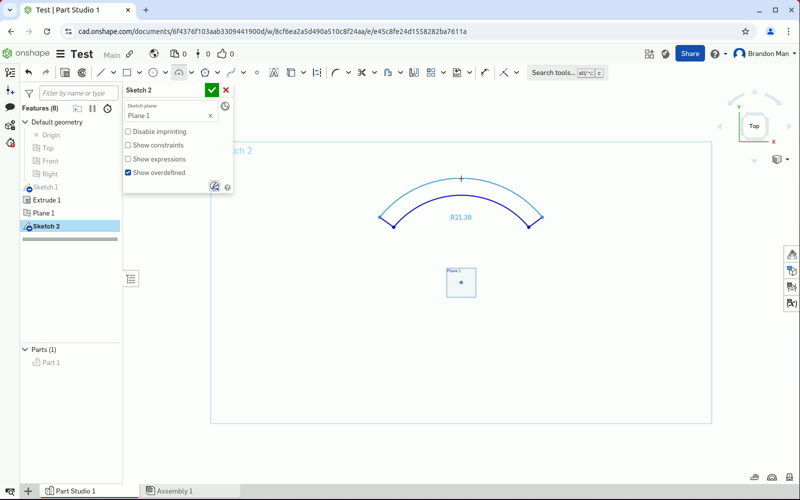
key(esc)
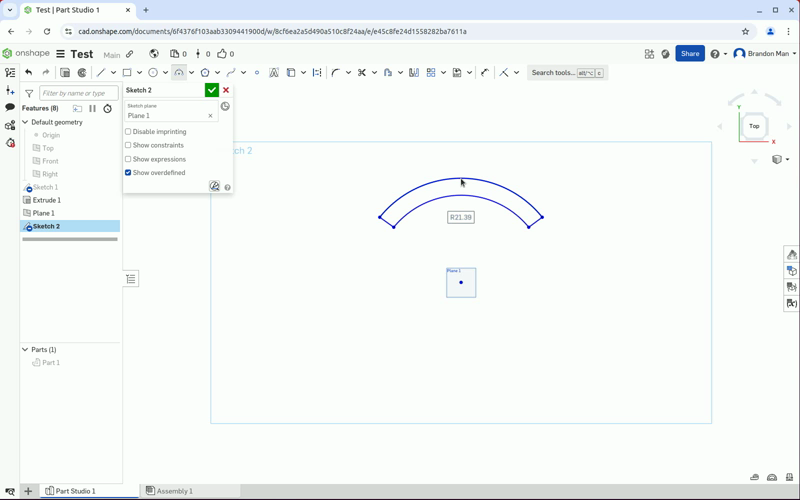
mouse_move(397, 210)
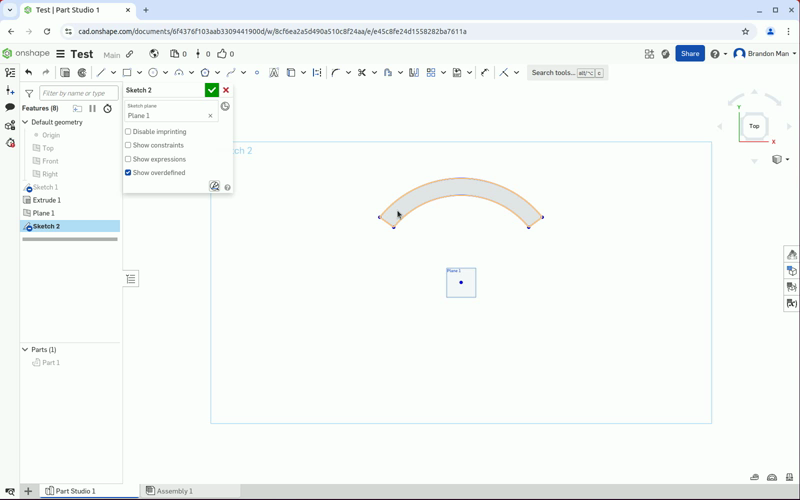
click(397, 210)
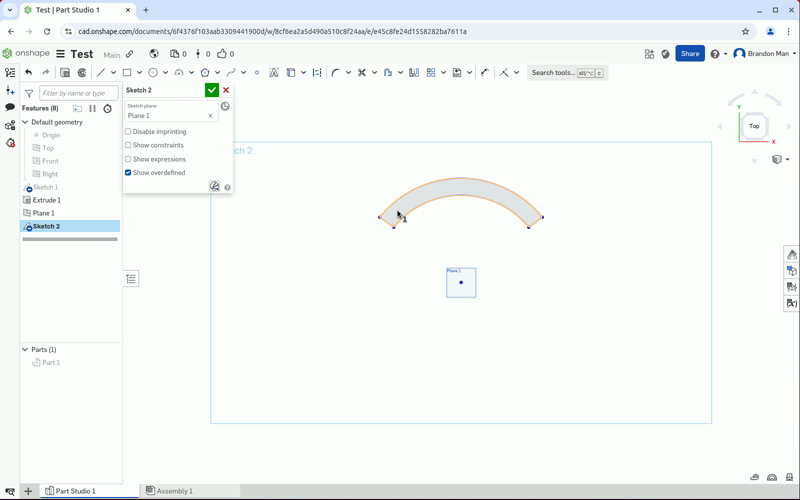
mouse_move(73, 352)
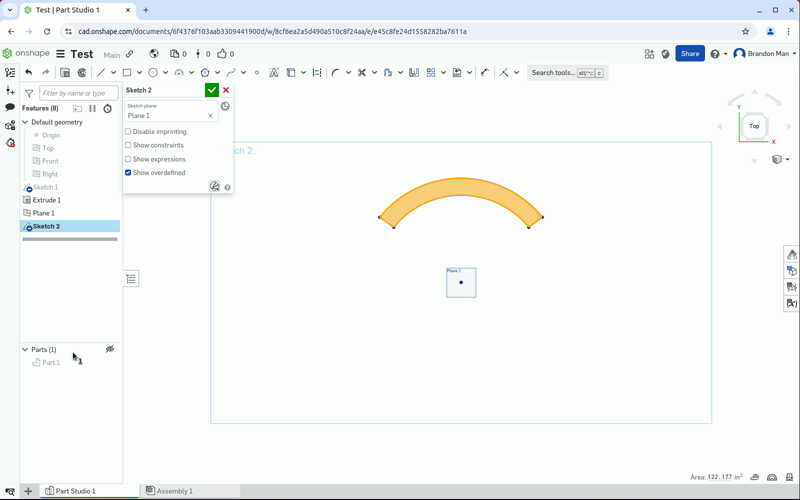
key(shift+y)
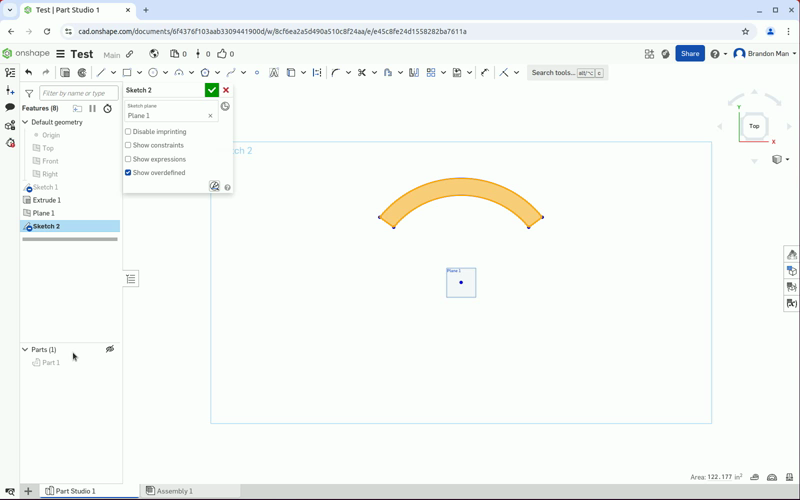
key(shift+e)
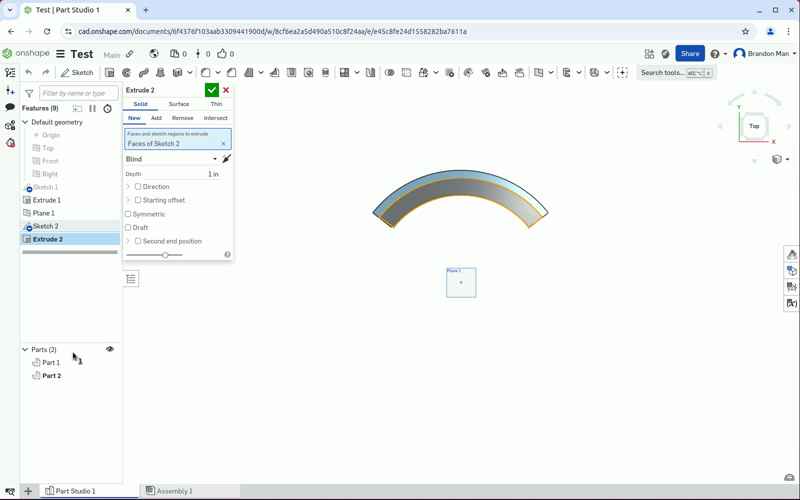
mouse_move(143, 106)
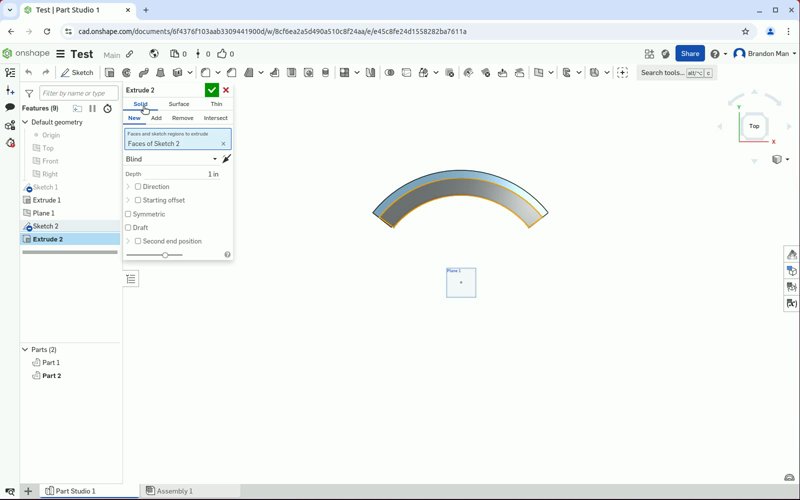
click(143, 106)
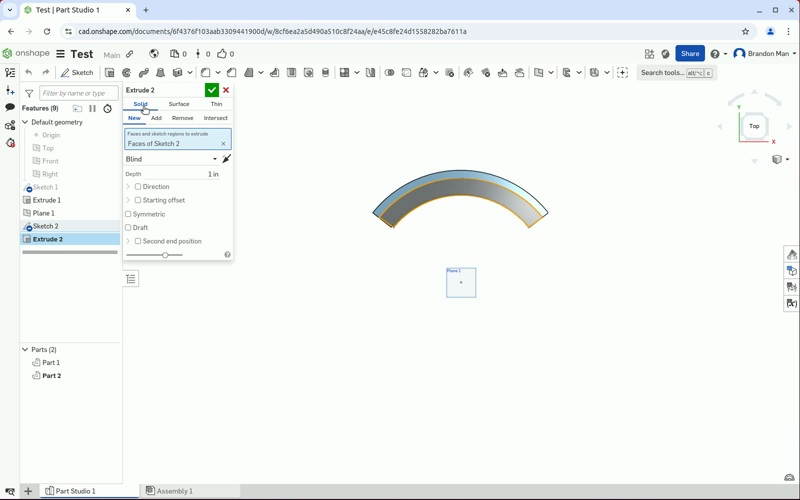
mouse_move(137, 120)
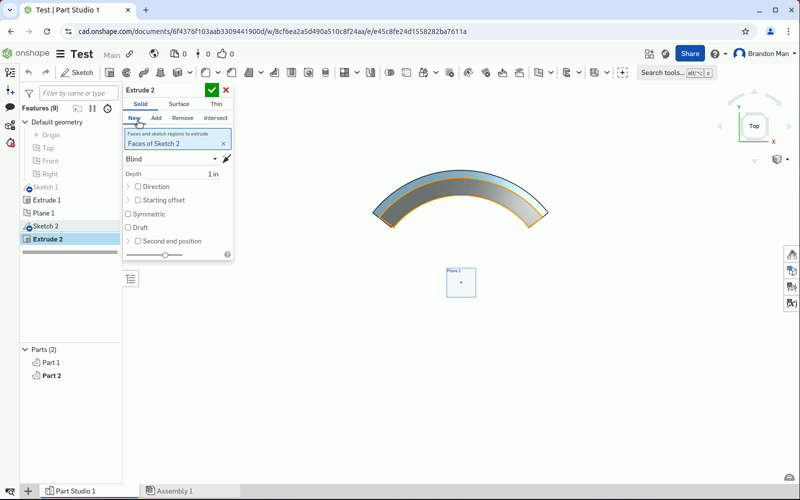
click(137, 120)
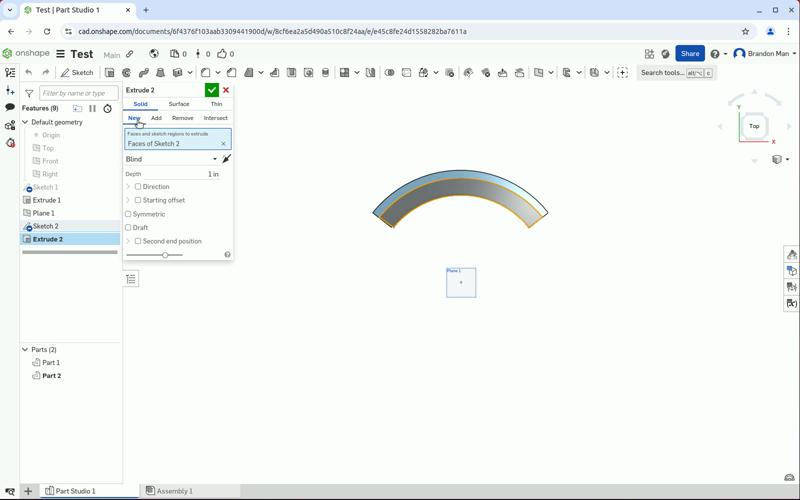
key(tab, 4)
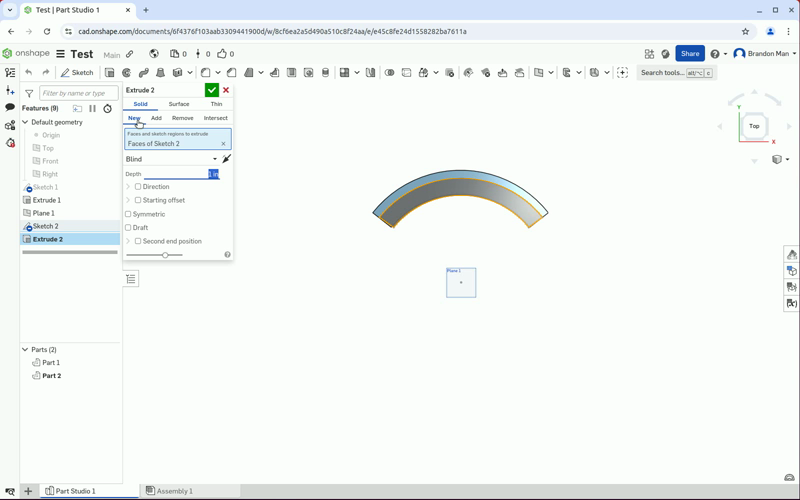
text(1.926)
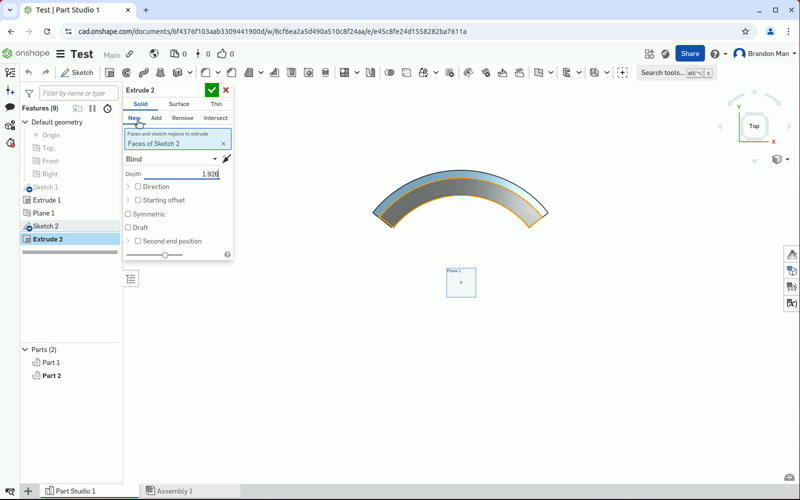
key(enter)
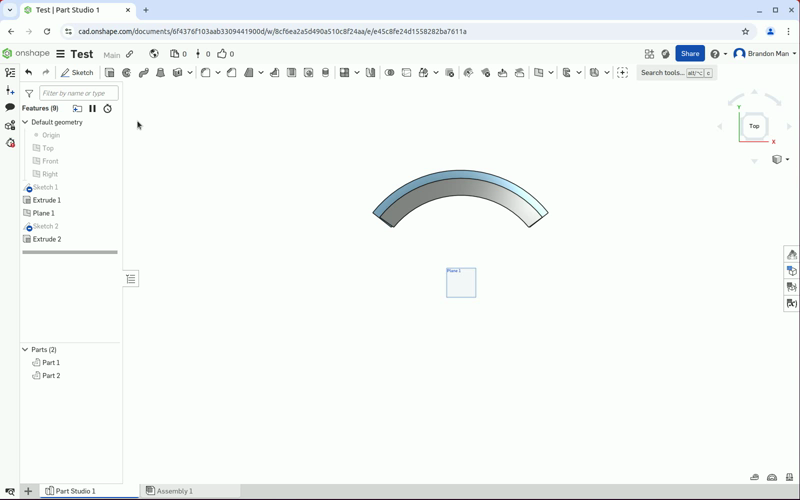
key(shift+h)
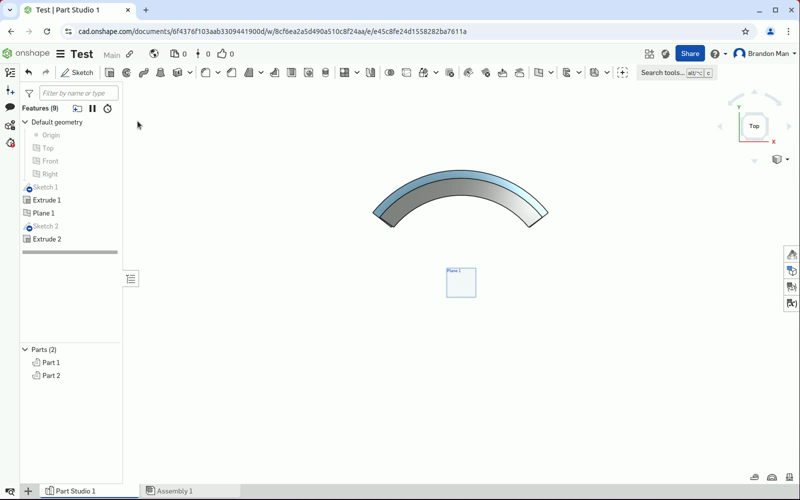
key(shift+h)
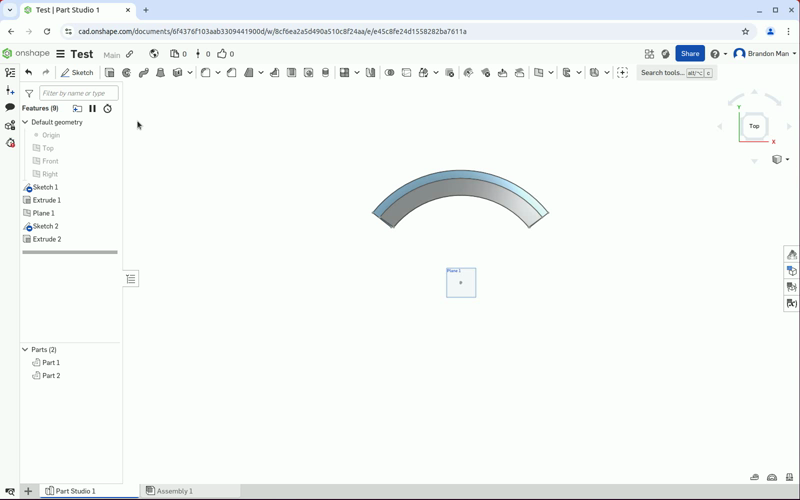
key(shift+7)
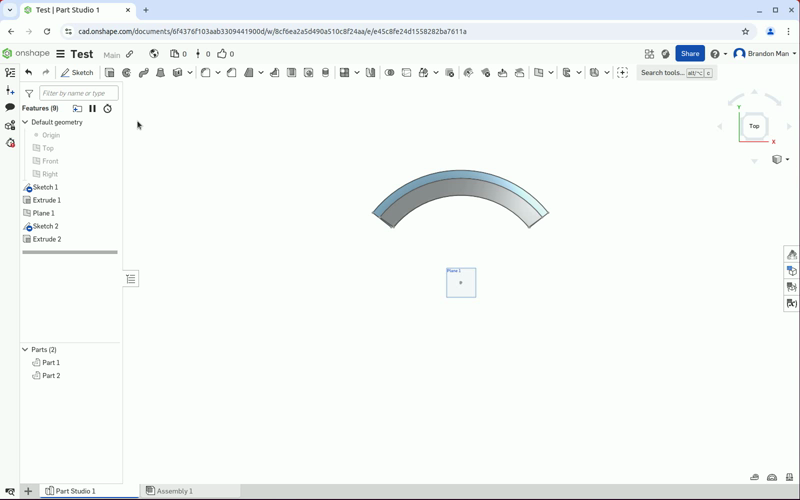
key(up, 3)
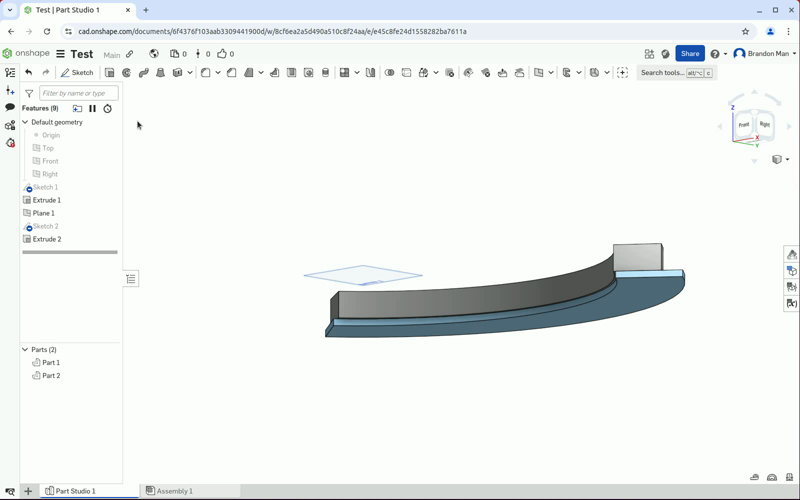
key(left, 3)
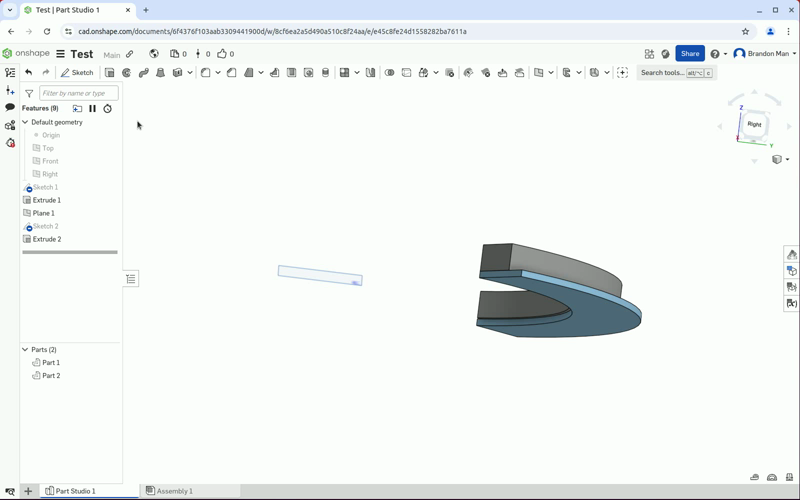
key(right, 3)
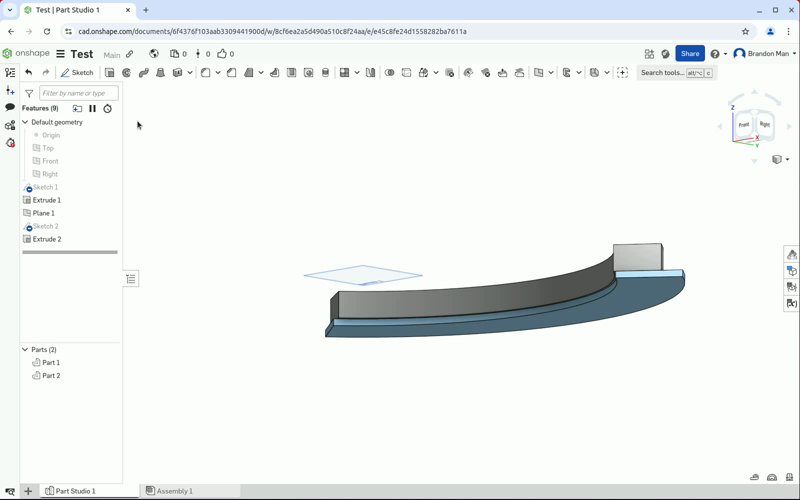
key(down, 3)
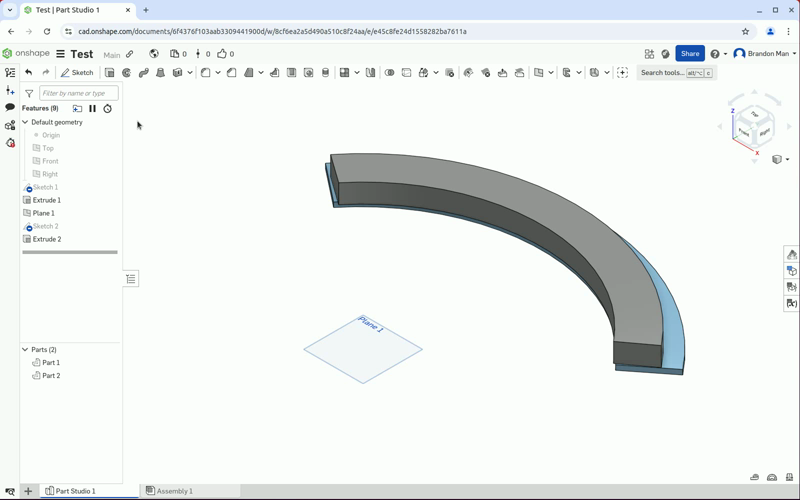
mouse_move(73, 189)
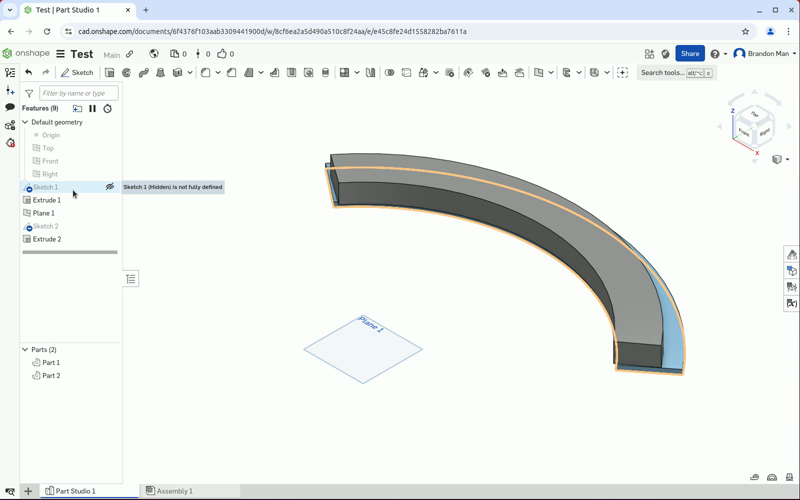
click(73, 189)